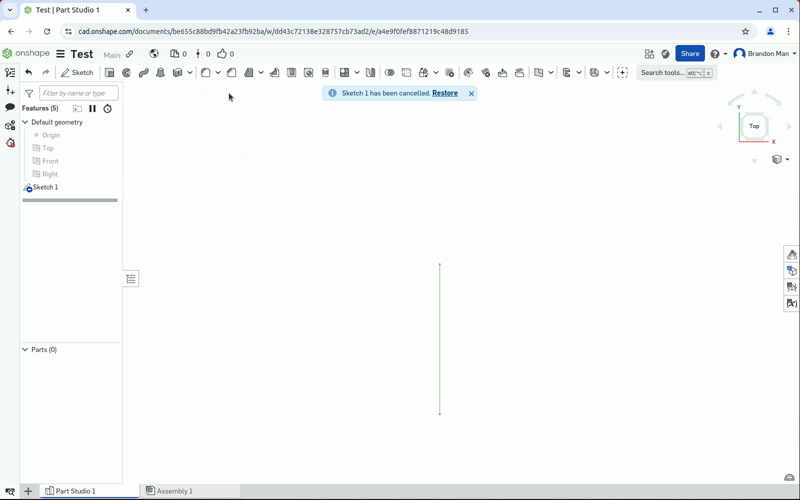
key(shift+h)
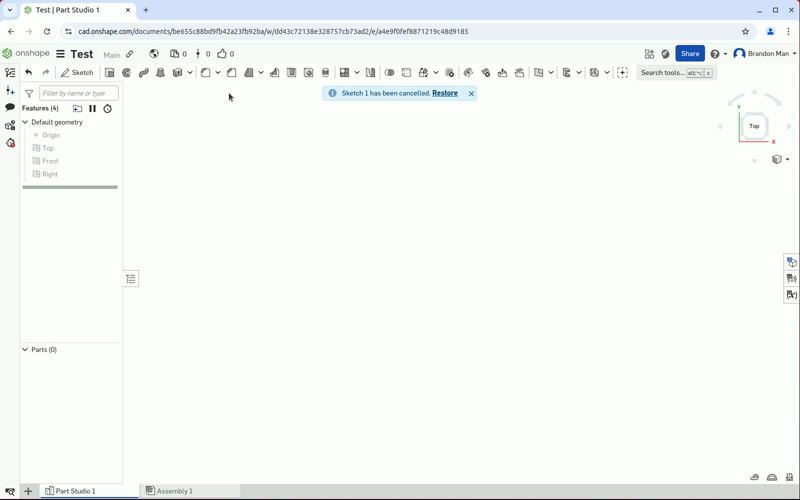
mouse_move(73, 352)
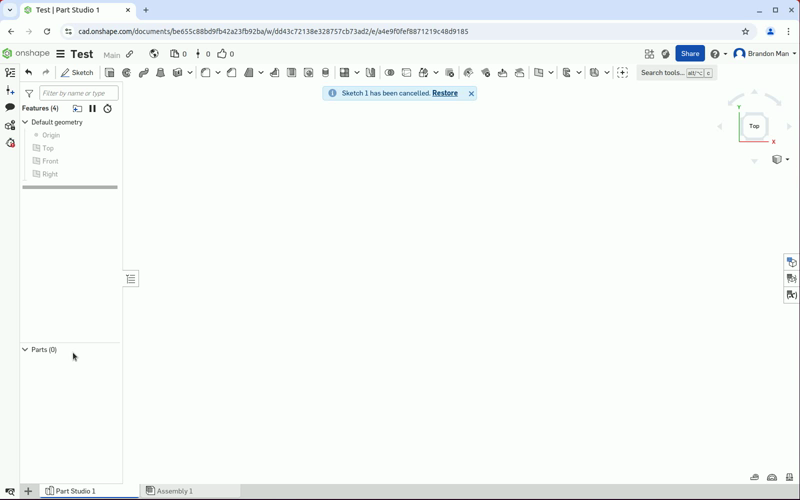
key(y)
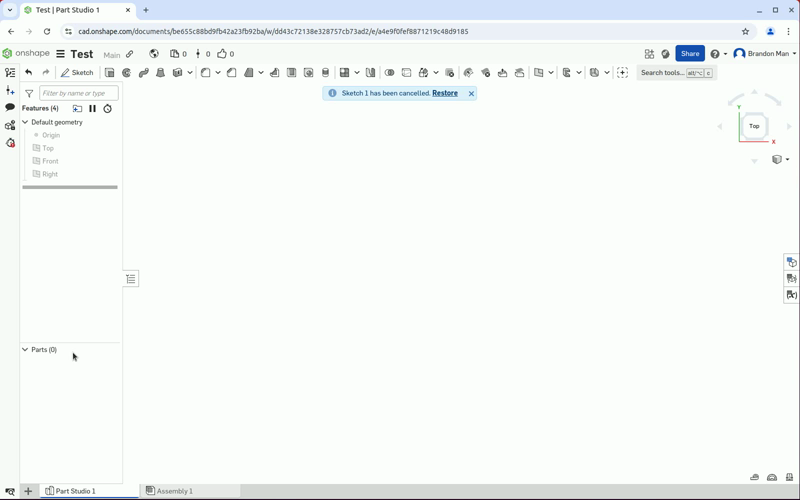
key(shift+p)
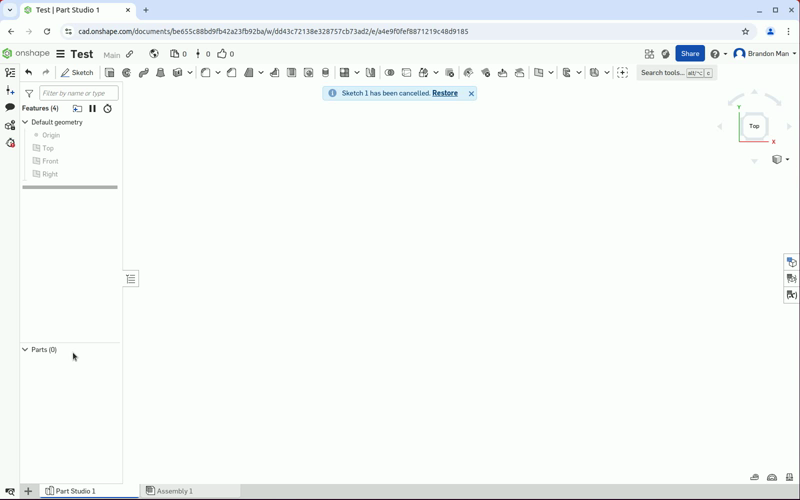
key(space)
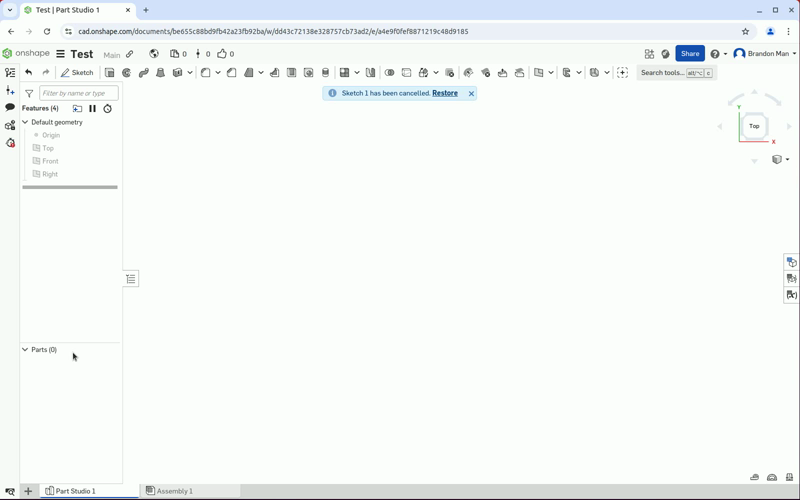
key_down(shift)
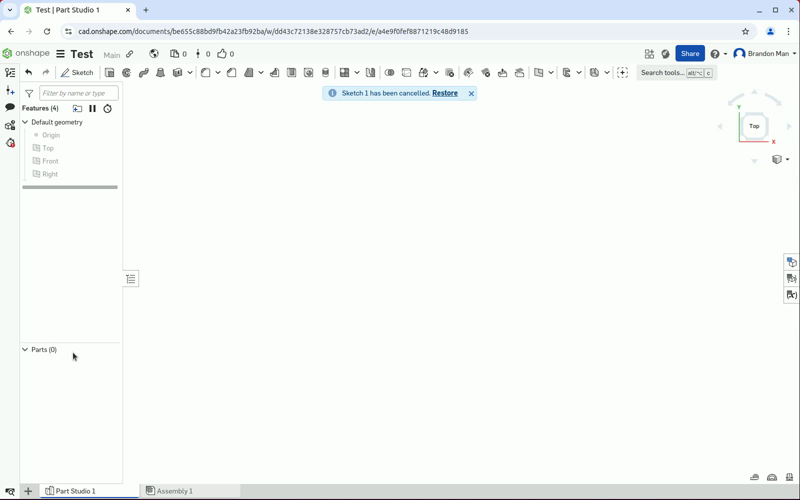
key(up)
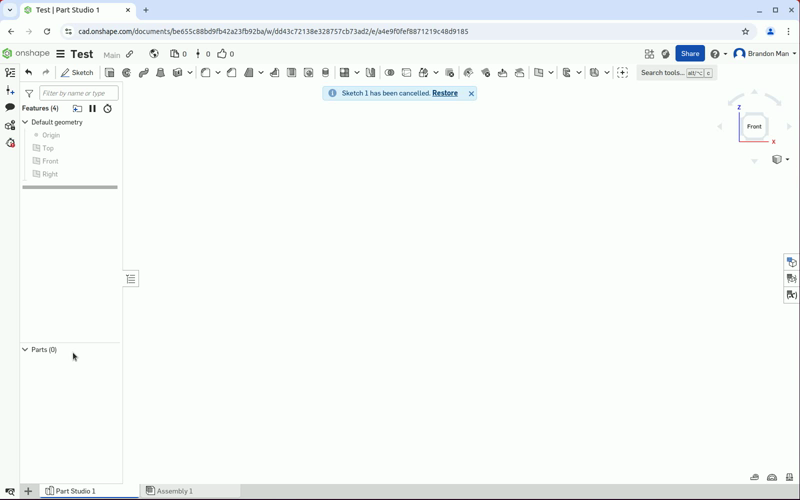
key_up(shift)
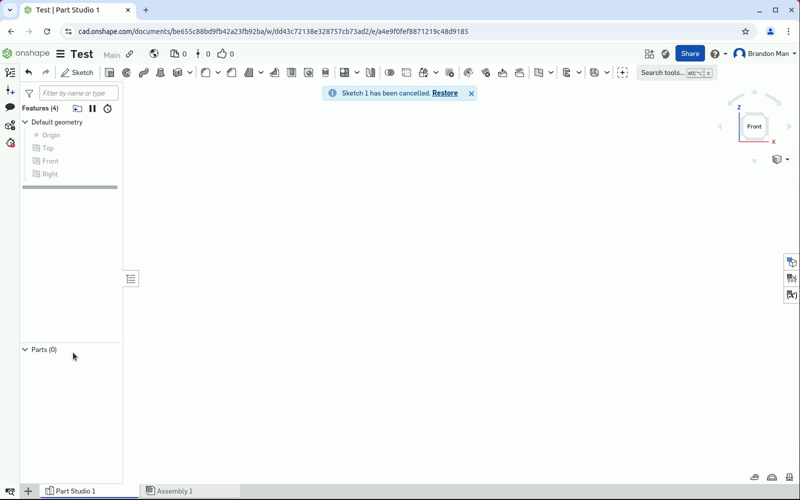
mouse_move(73, 352)
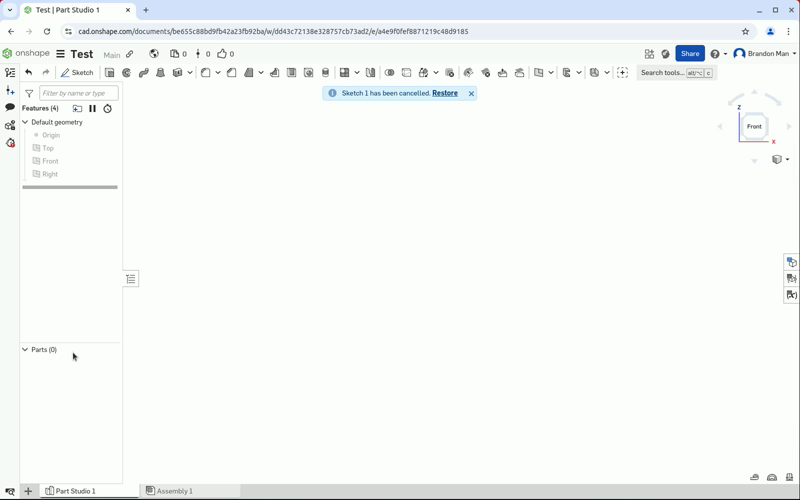
key(shift+y)
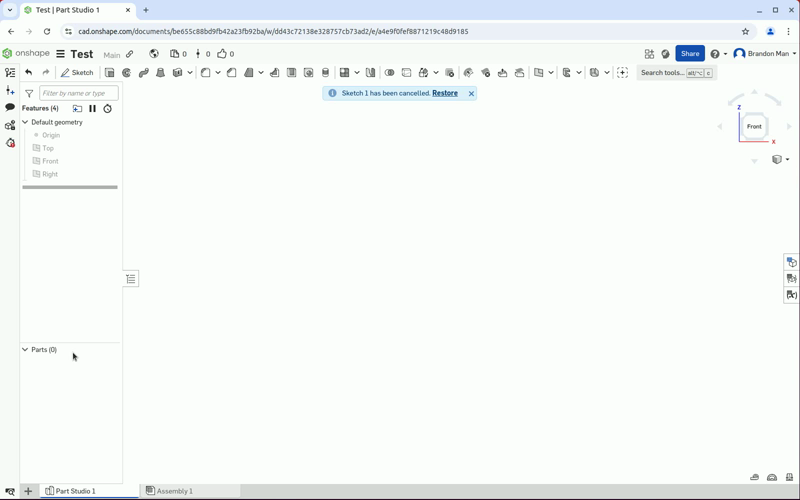
key(shift+s)
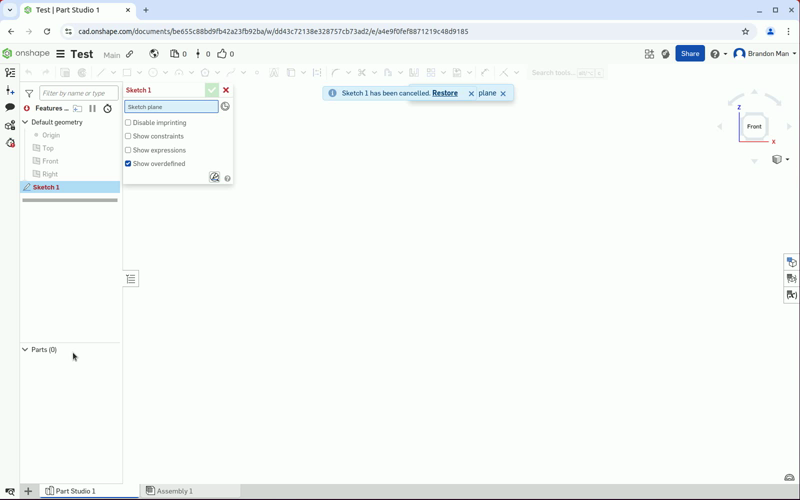
mouse_move(73, 163)
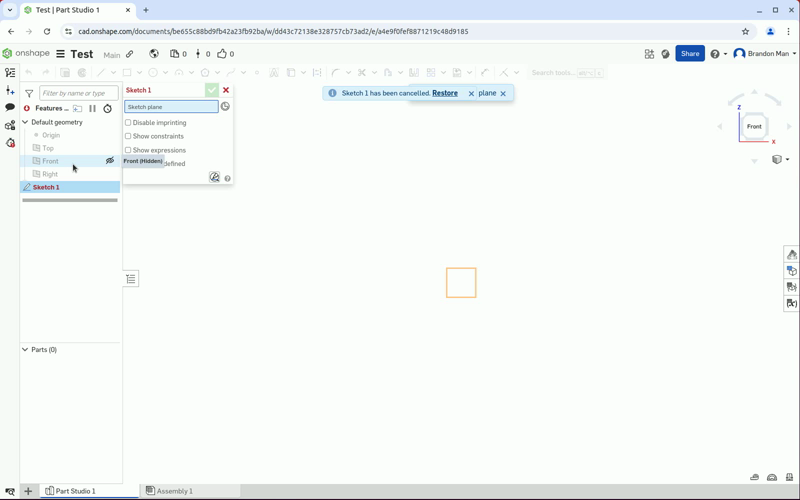
click(73, 163)
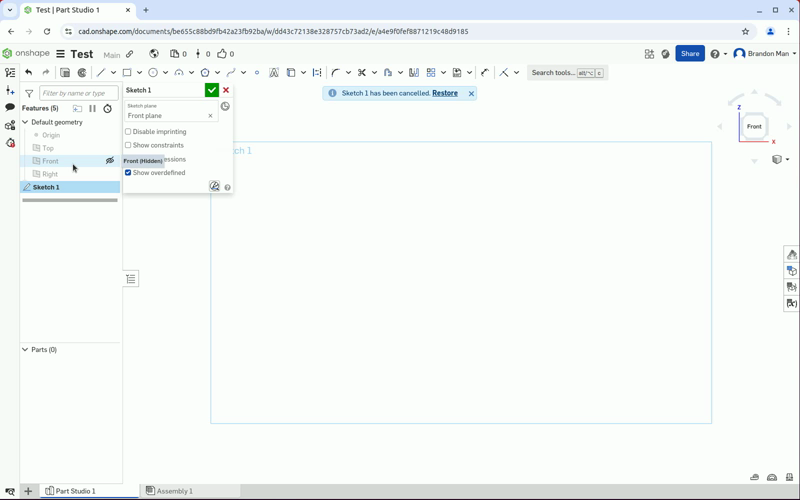
mouse_move(73, 352)
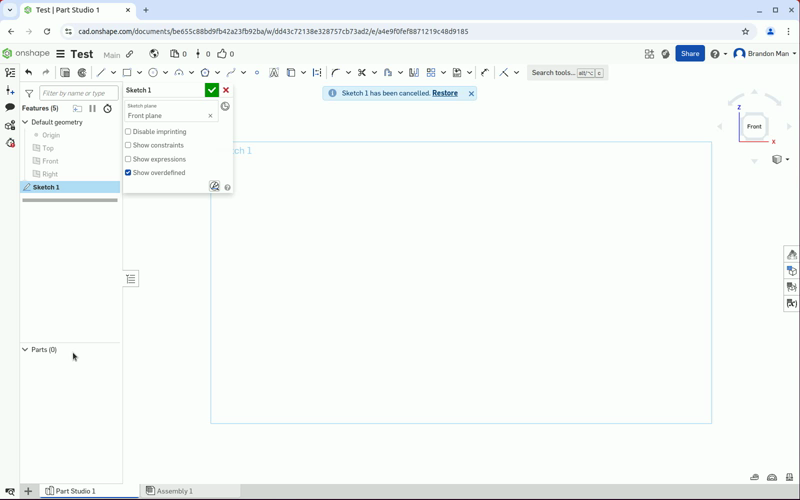
key(y)
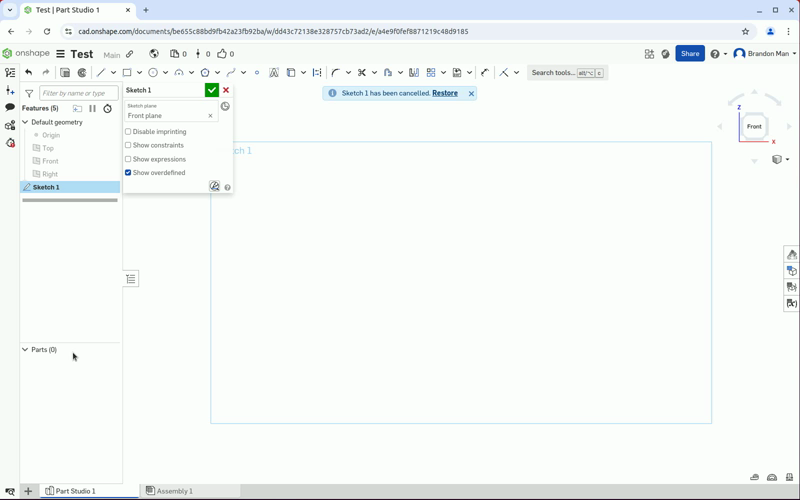
key(l)
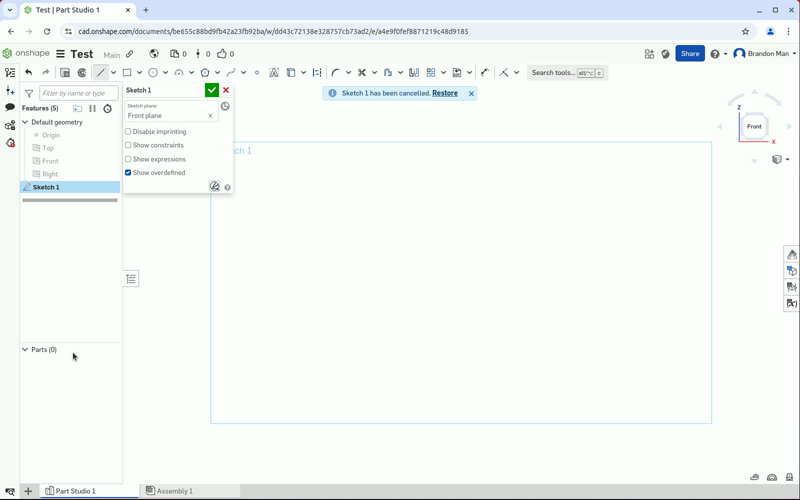
key_down(shift)
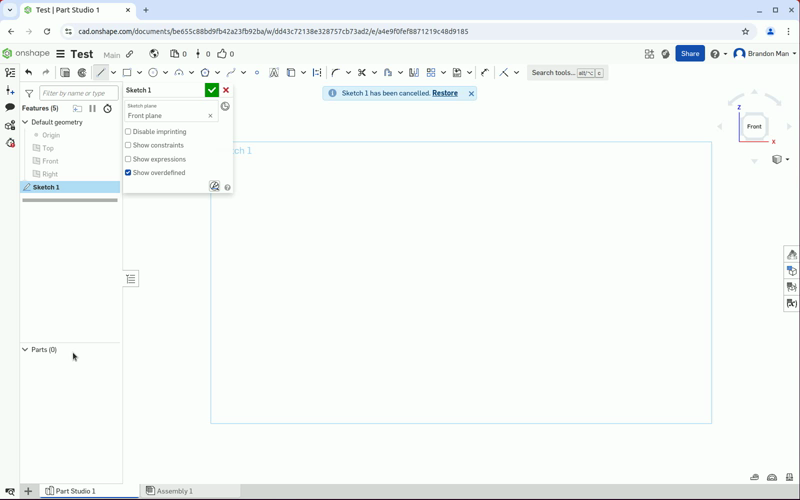
mouse_move(348, 300)
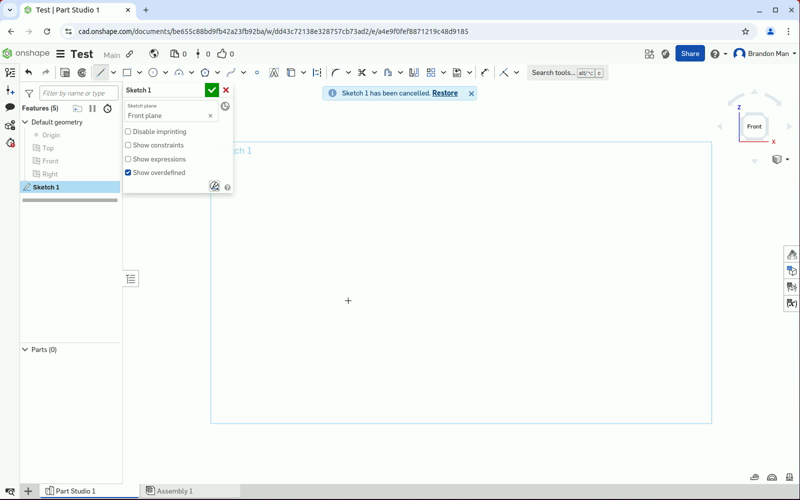
click(348, 300)
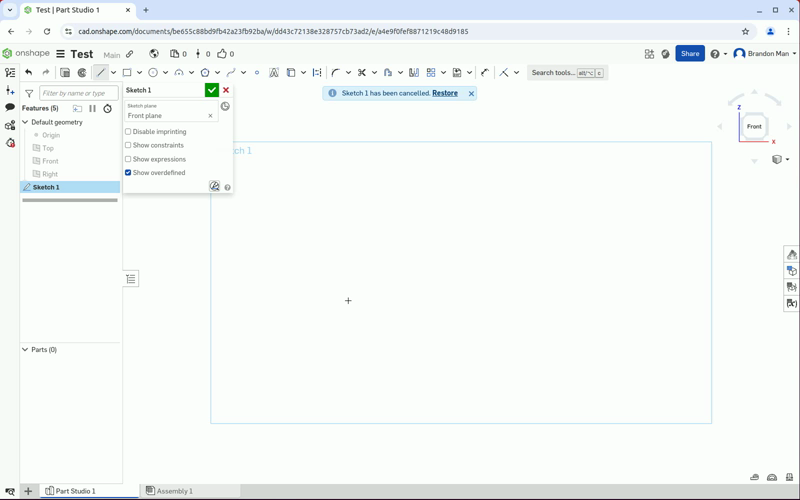
key_up(shift)
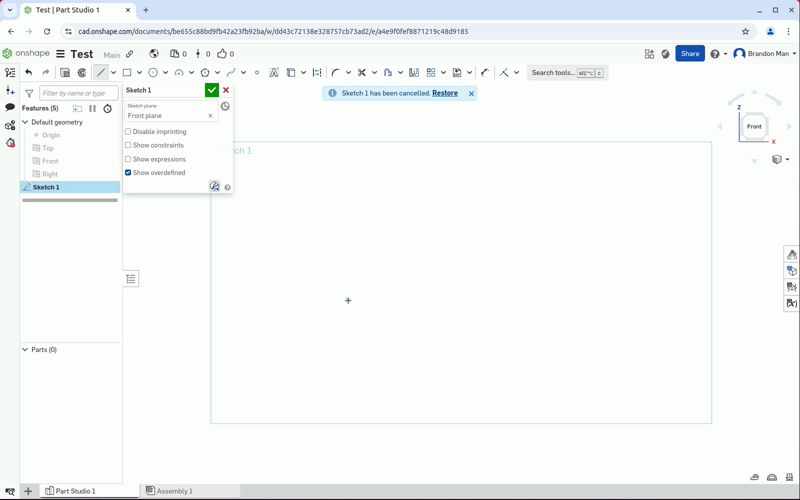
key_down(shift)
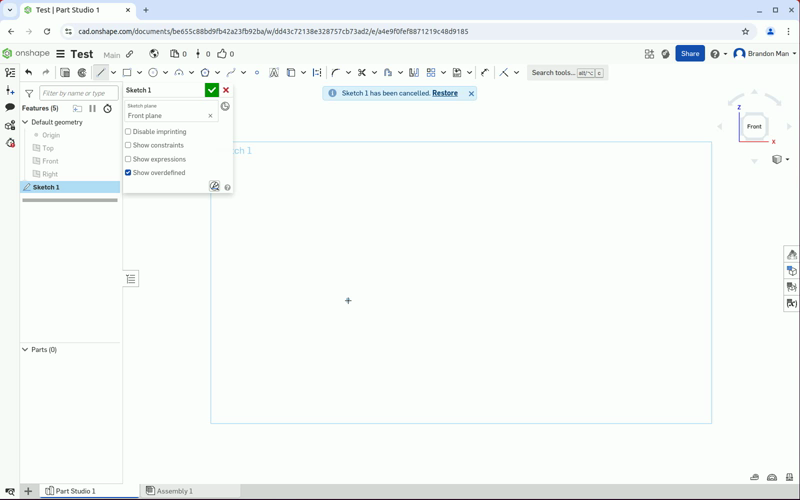
mouse_move(378, 300)
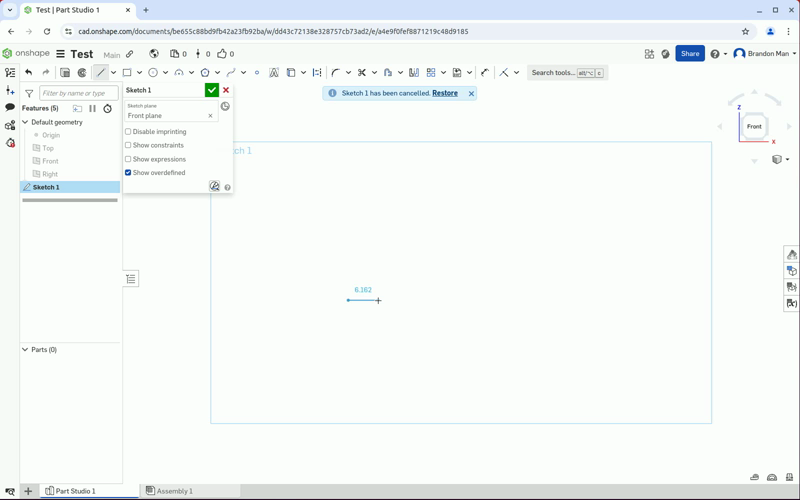
mouse_move(351, 306)
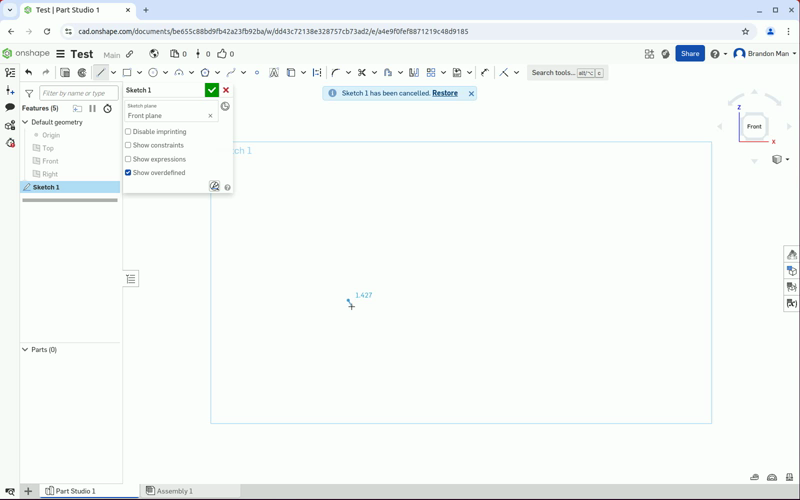
scroll(6)
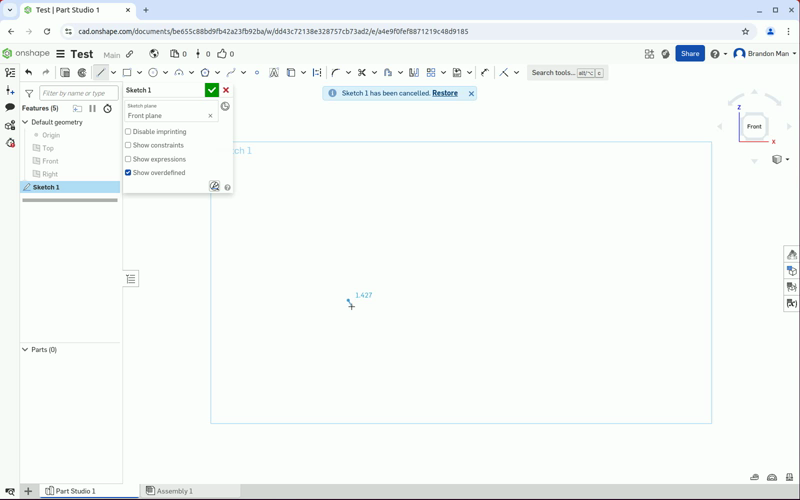
scroll(6)
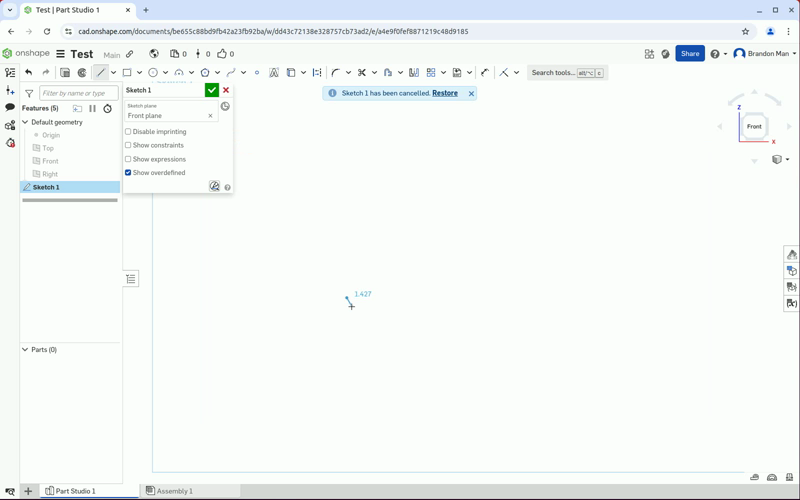
scroll(6)
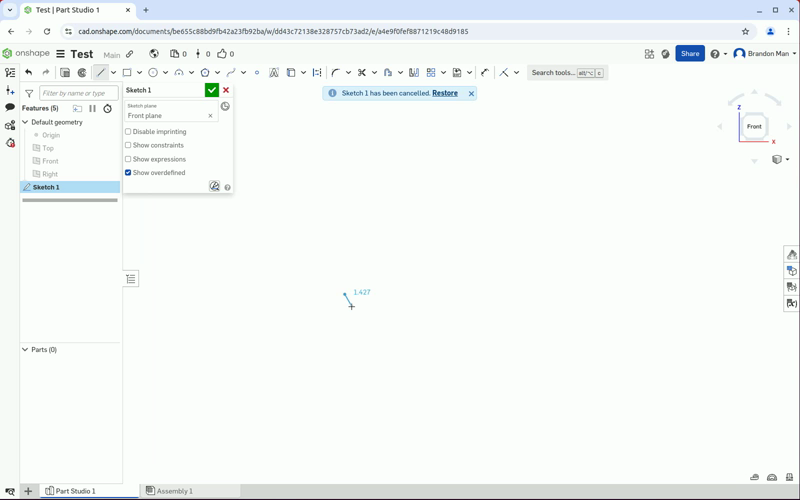
scroll(6)
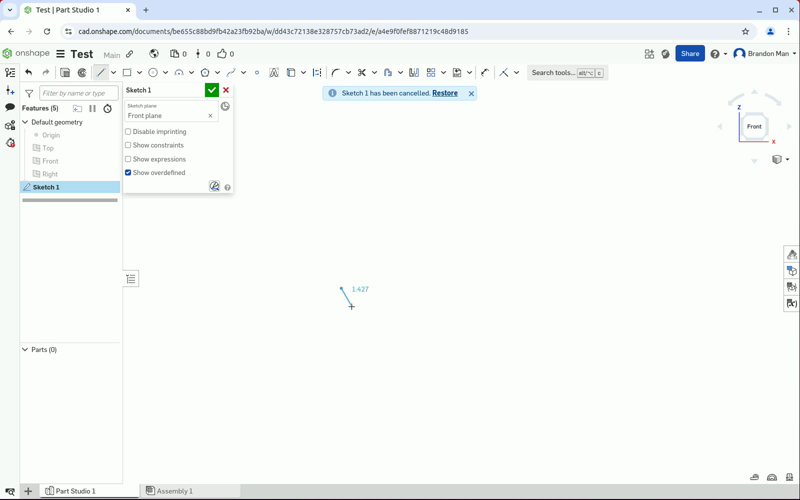
scroll(6)
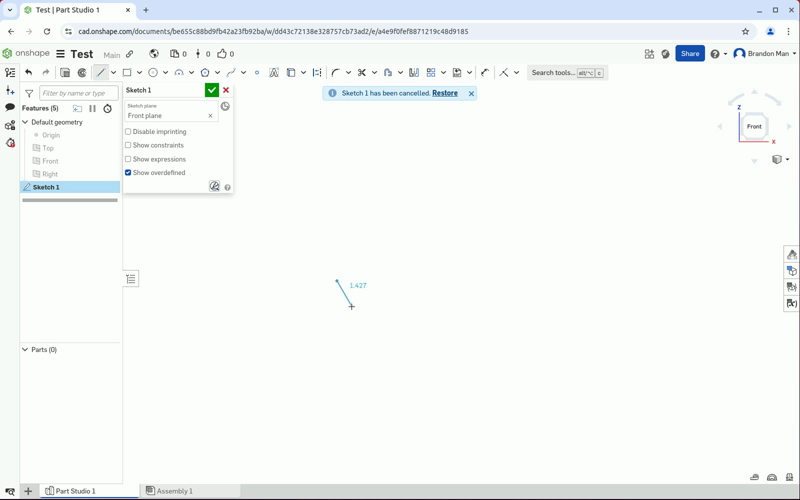
scroll(6)
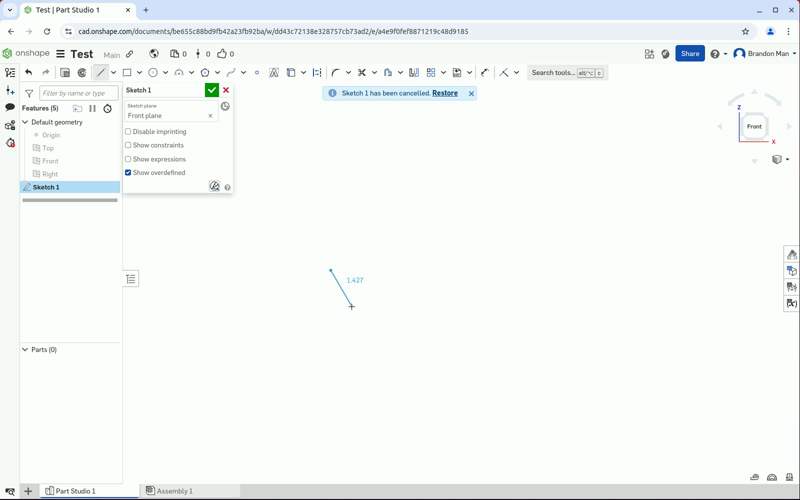
scroll(6)
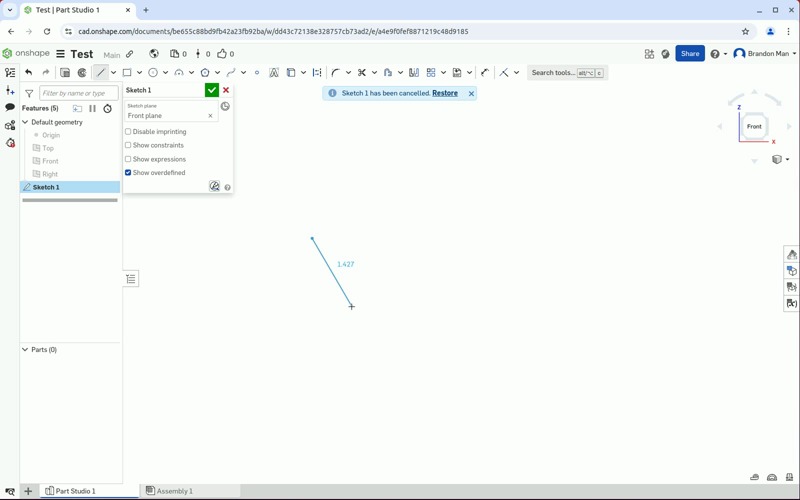
click(351, 306)
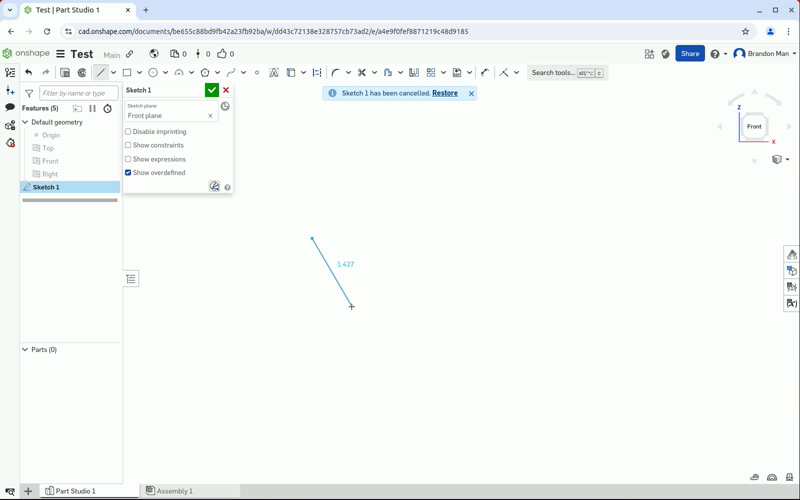
scroll(-6)
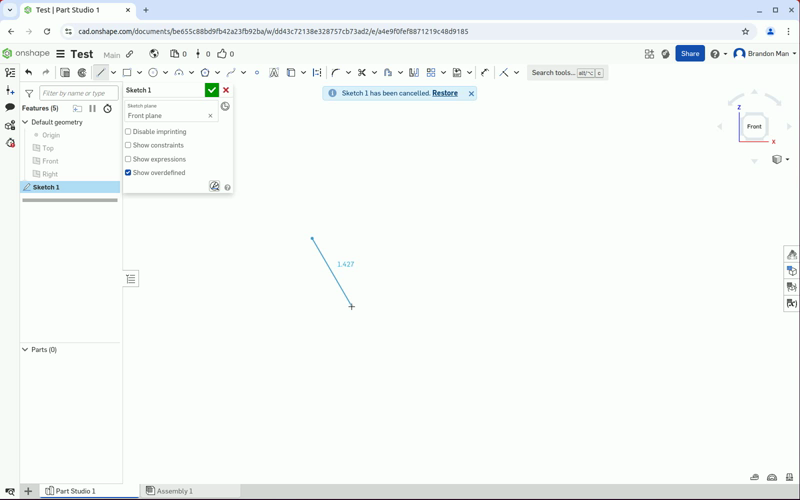
scroll(-6)
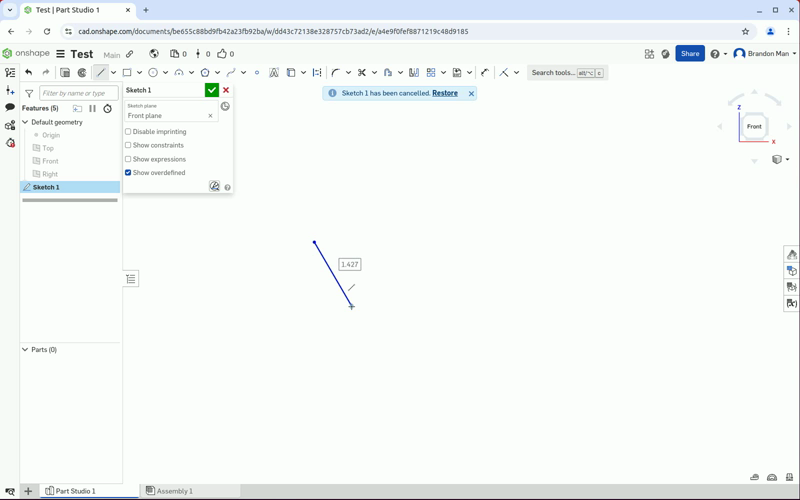
scroll(-6)
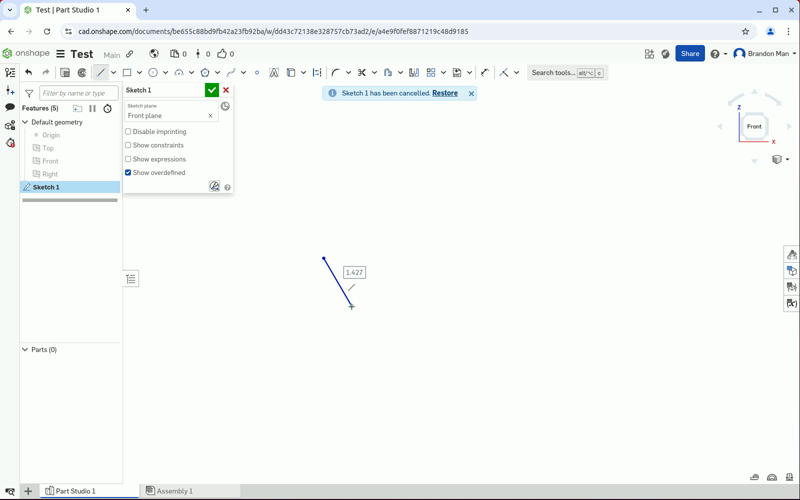
scroll(-6)
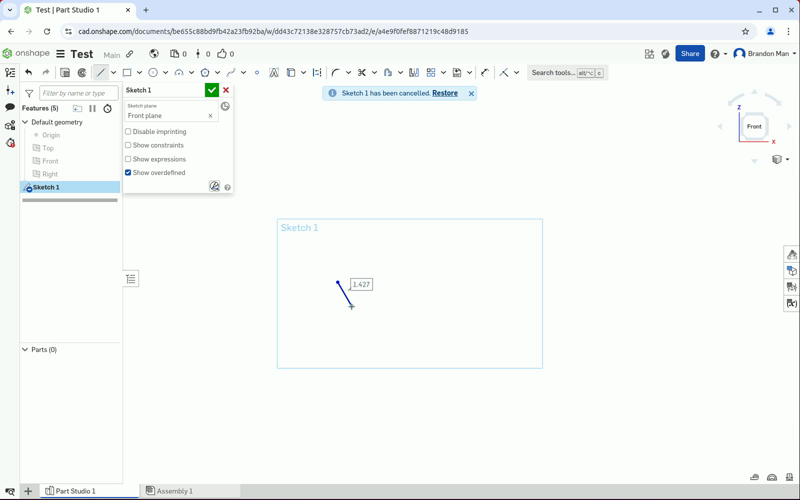
scroll(-6)
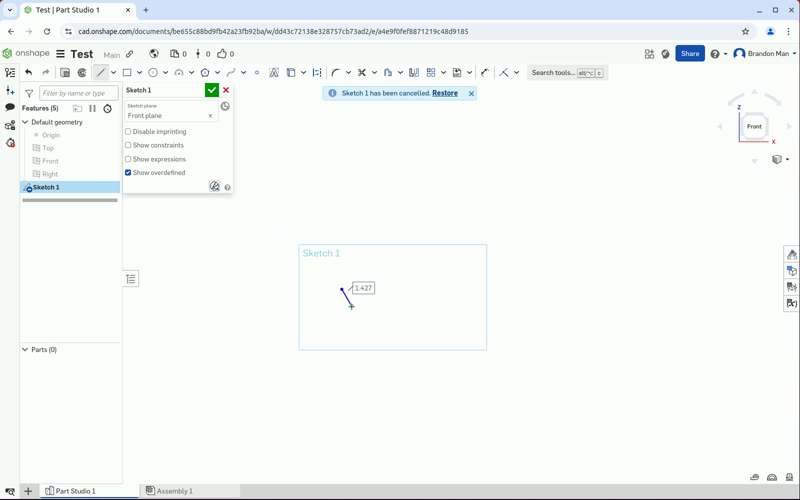
scroll(-6)
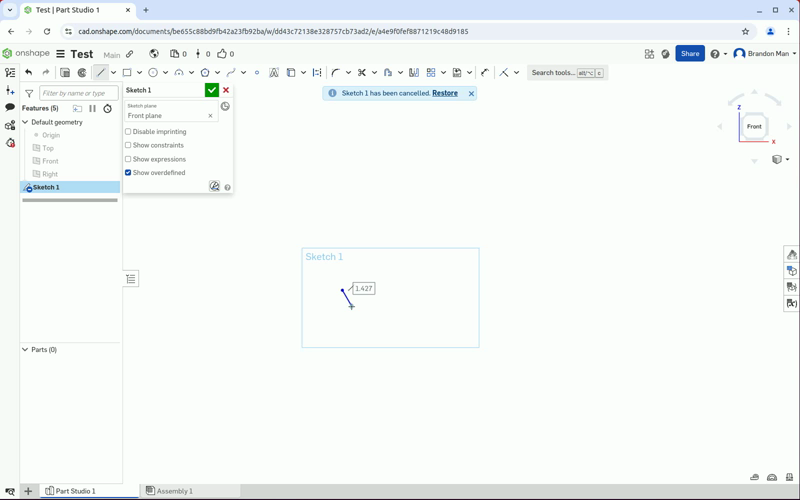
scroll(-6)
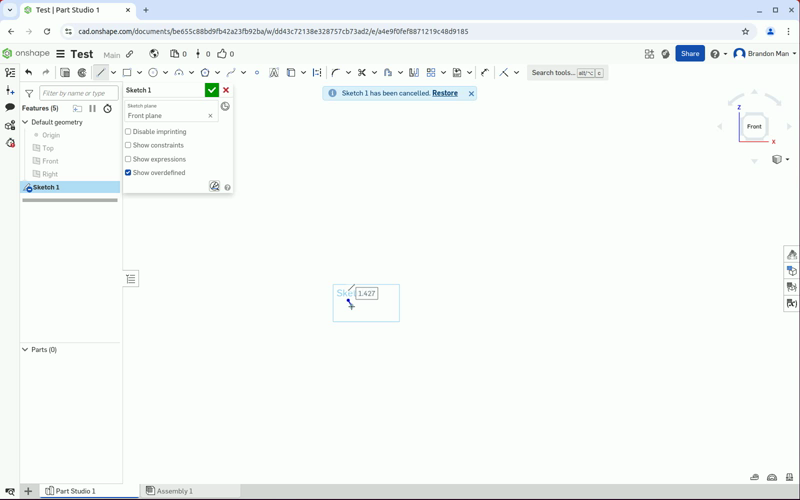
key_up(shift)
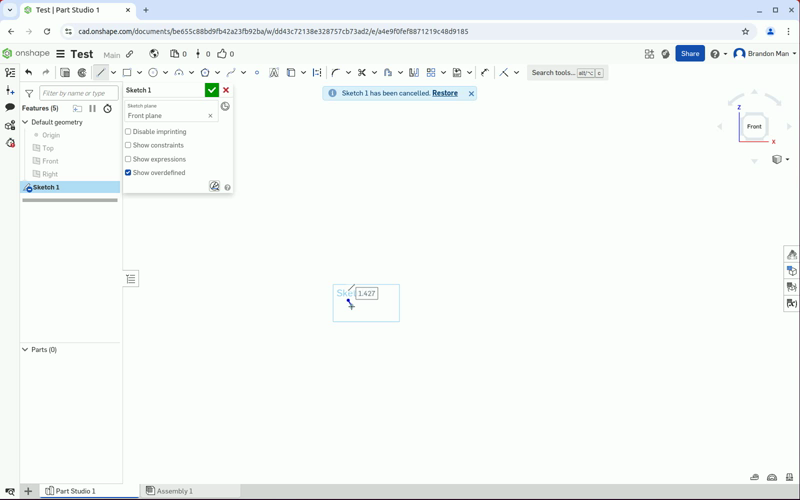
key_down(shift)
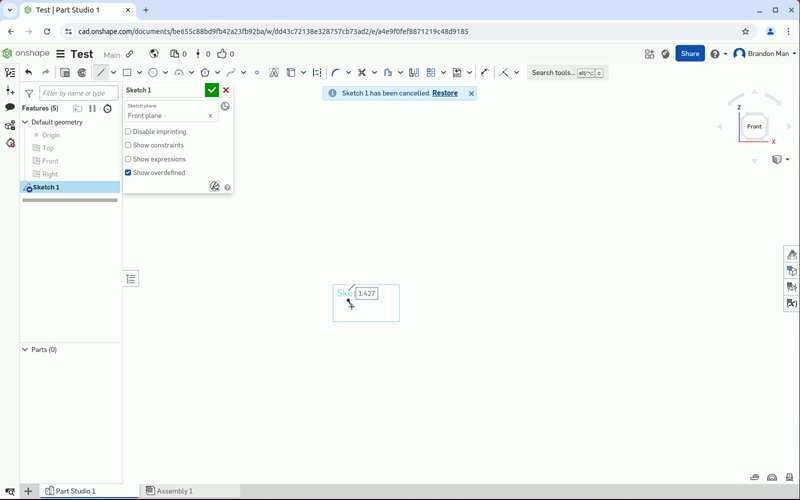
mouse_move(460, 243)
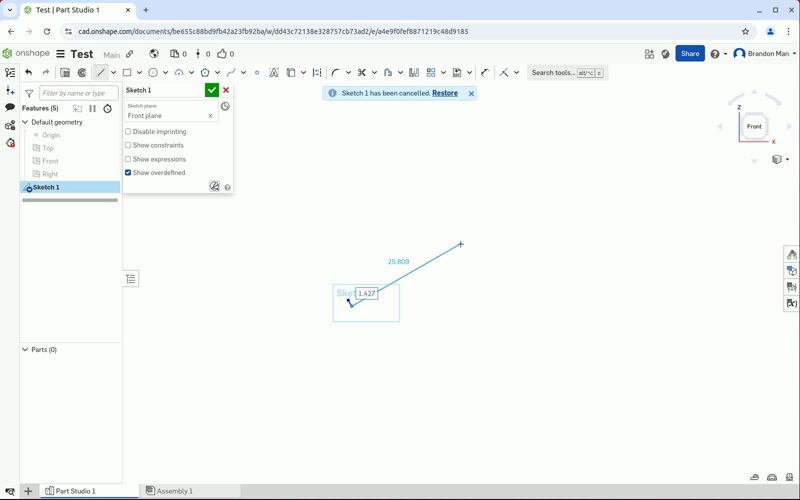
click(460, 243)
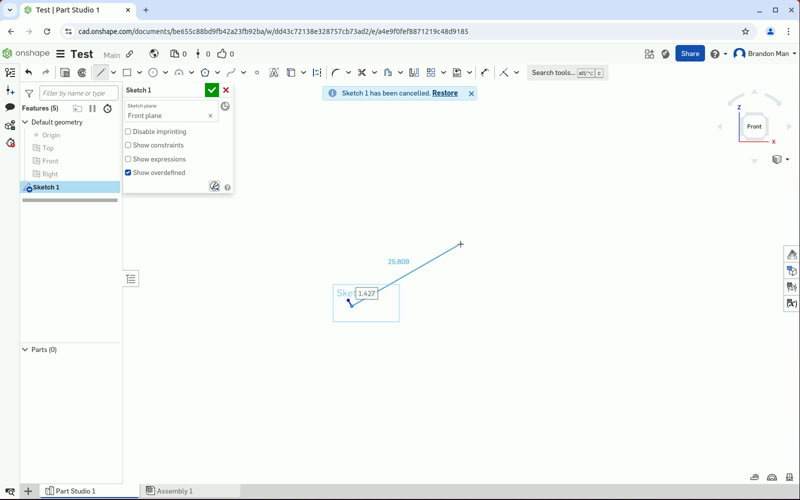
key_up(shift)
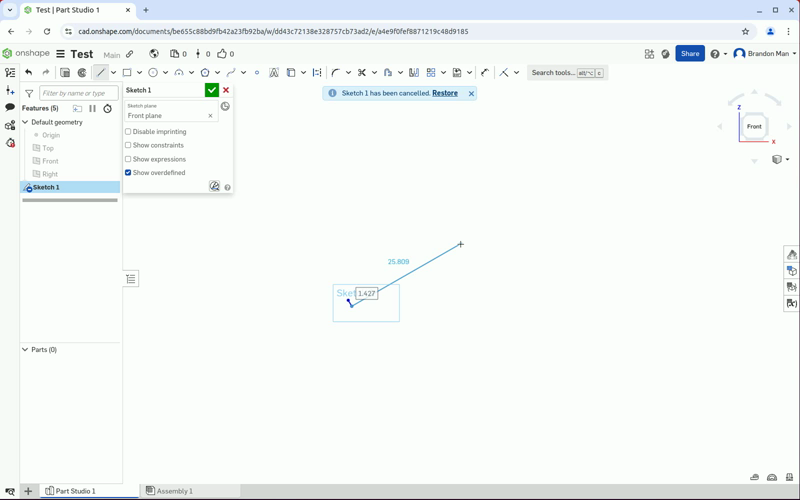
key_down(shift)
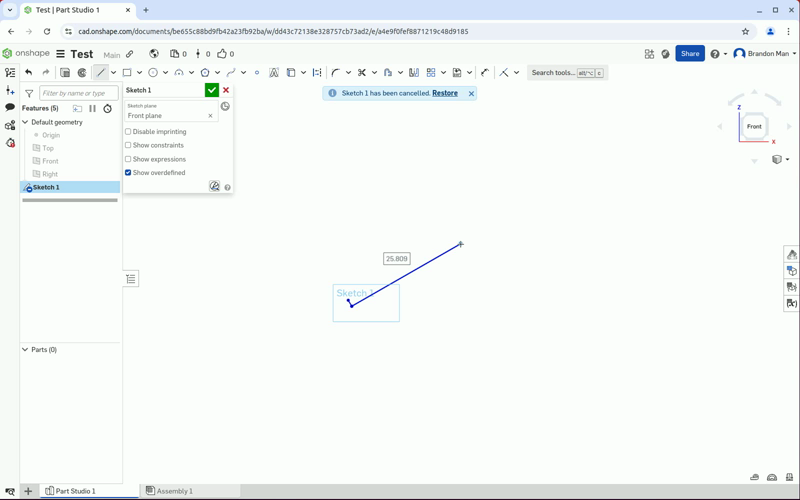
mouse_move(490, 243)
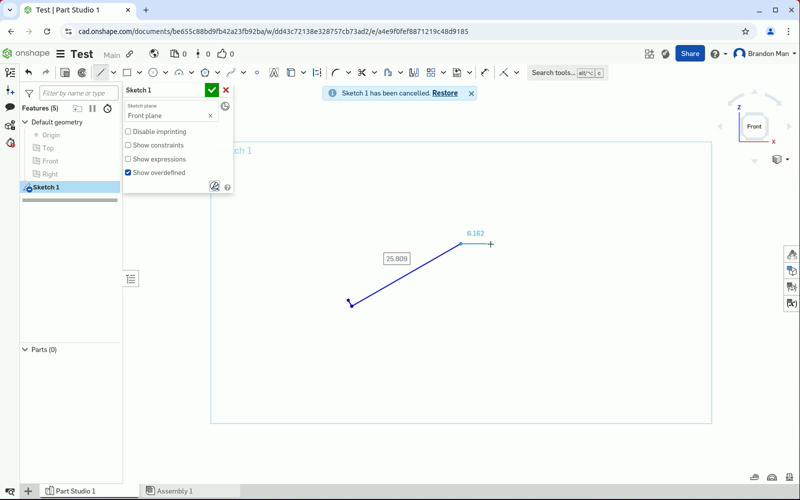
mouse_move(460, 235)
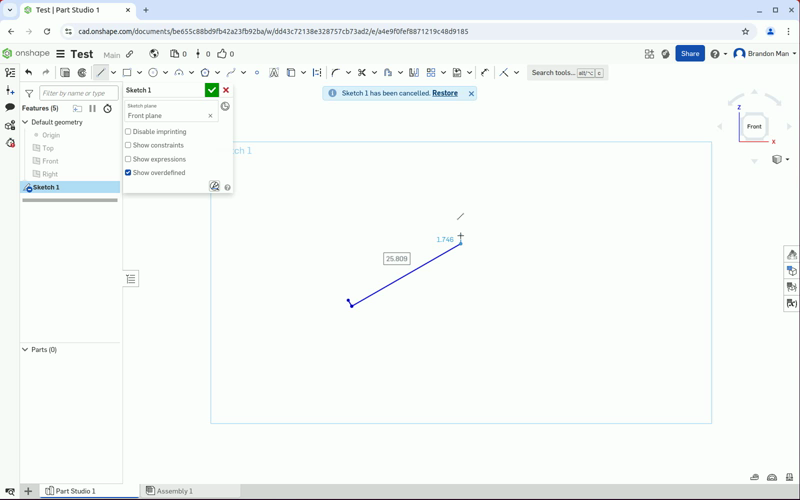
click(460, 235)
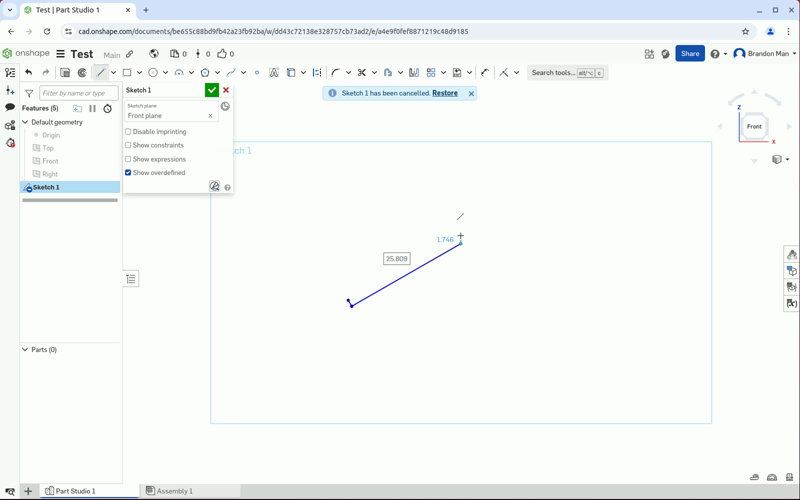
key_up(shift)
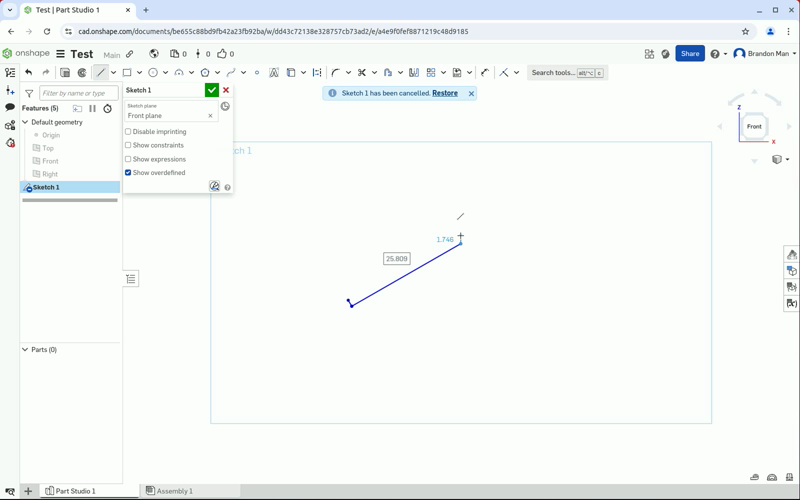
key_down(shift)
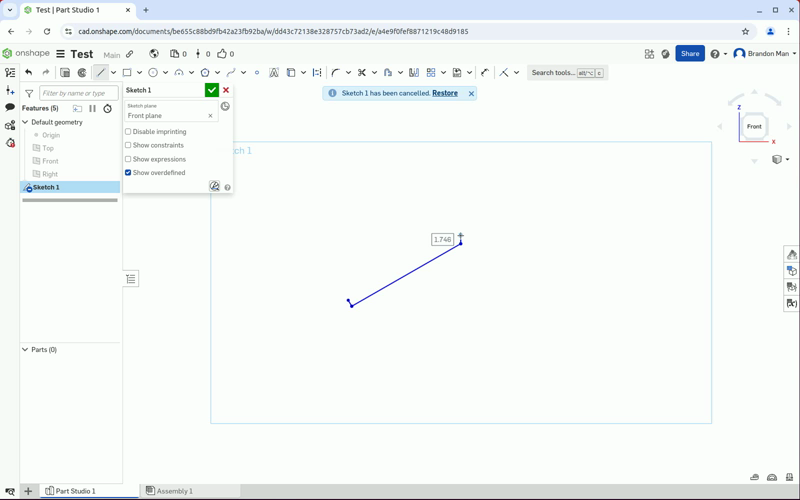
mouse_move(348, 300)
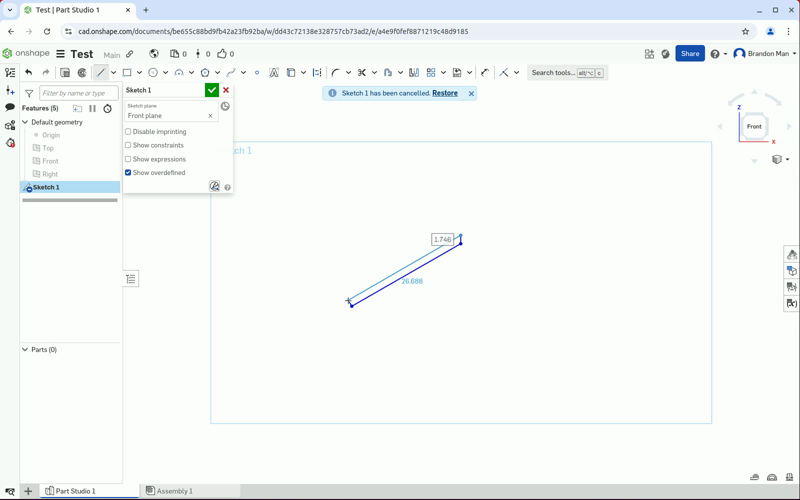
key_up(shift)
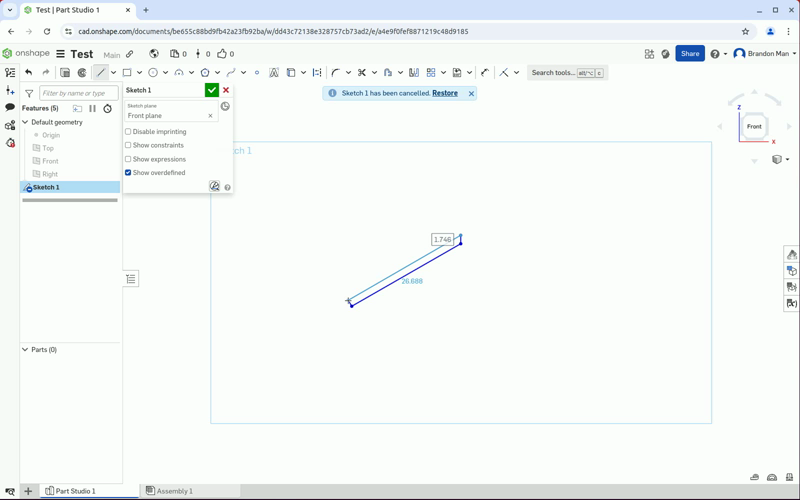
click(348, 300)
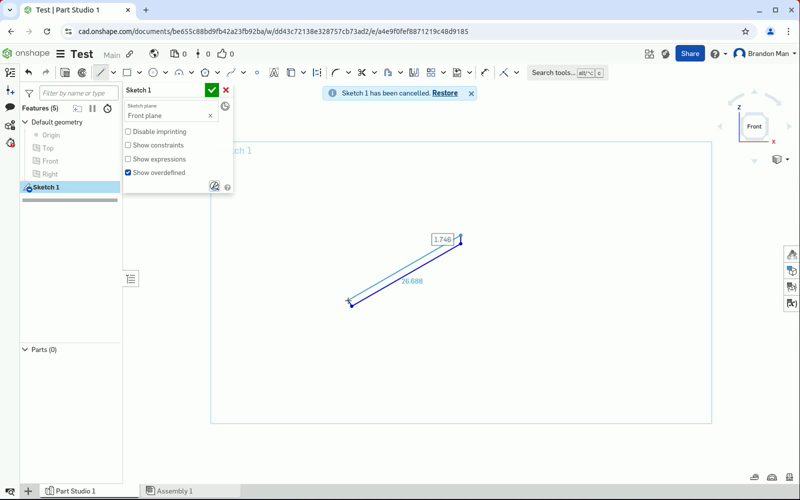
key(esc)
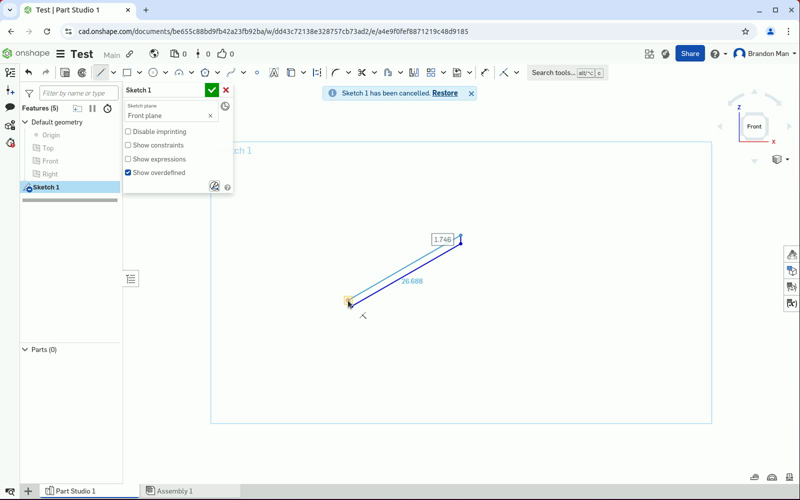
mouse_move(383, 282)
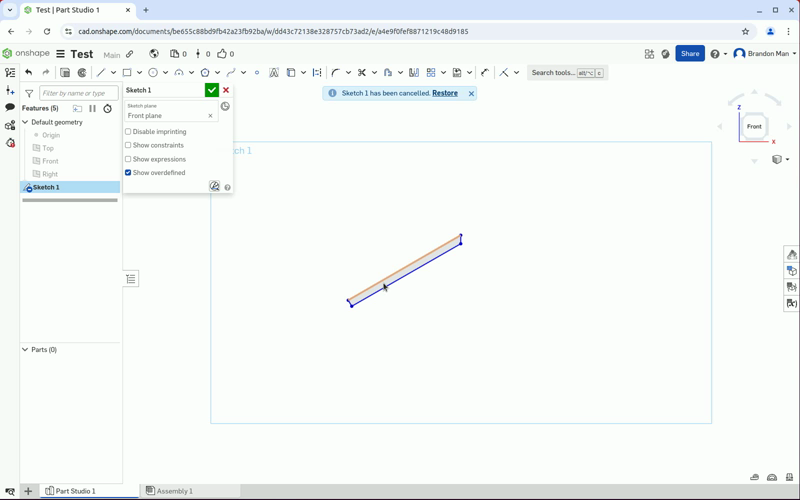
scroll(6)
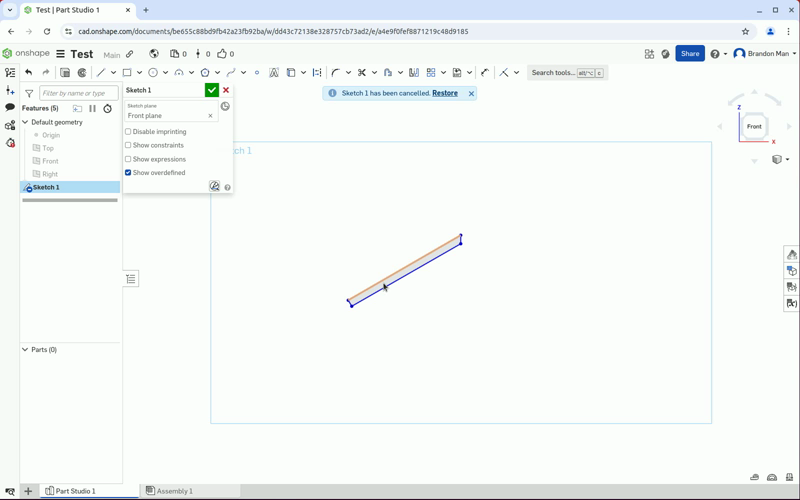
scroll(6)
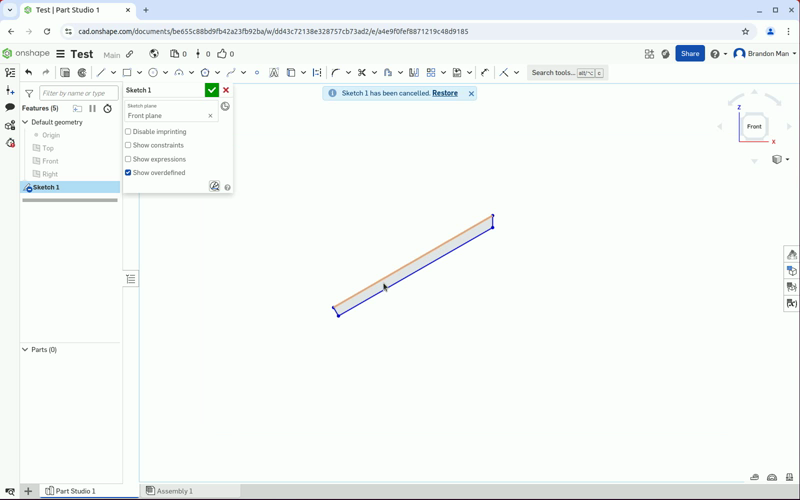
scroll(6)
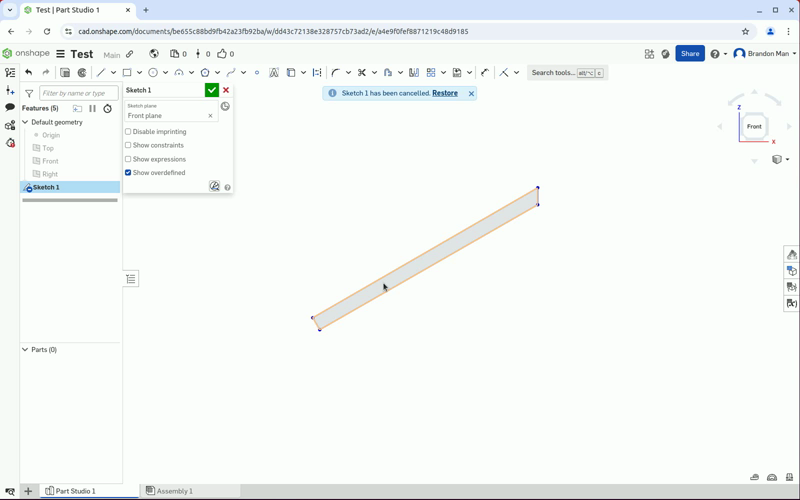
scroll(6)
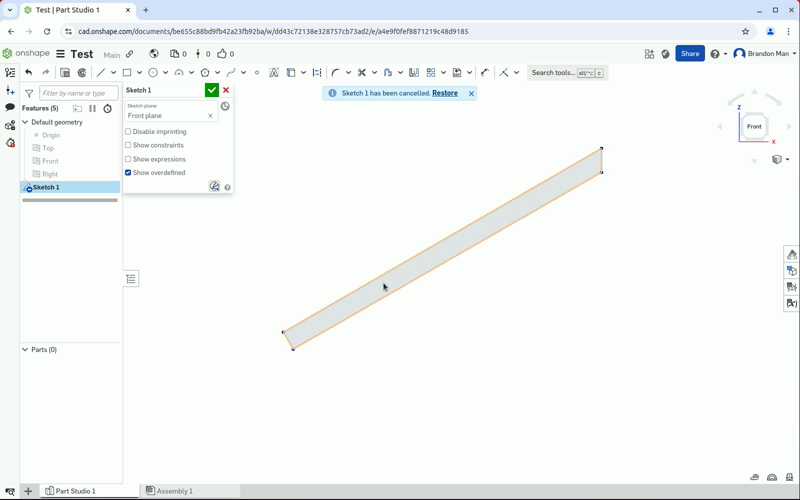
scroll(6)
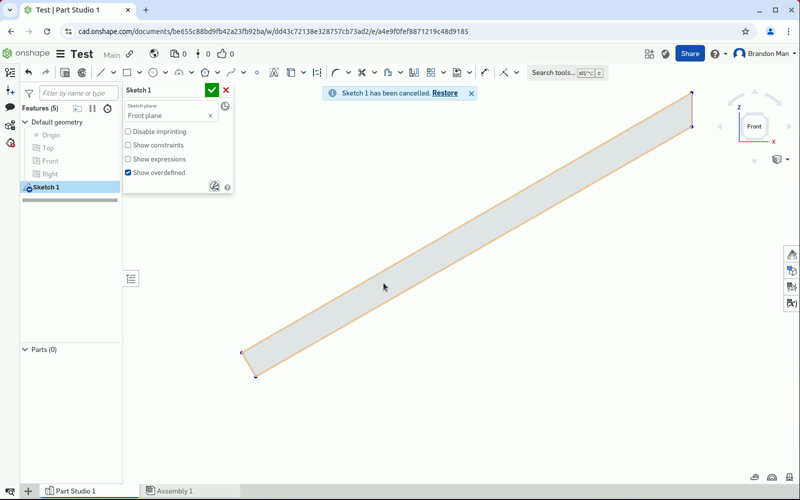
scroll(6)
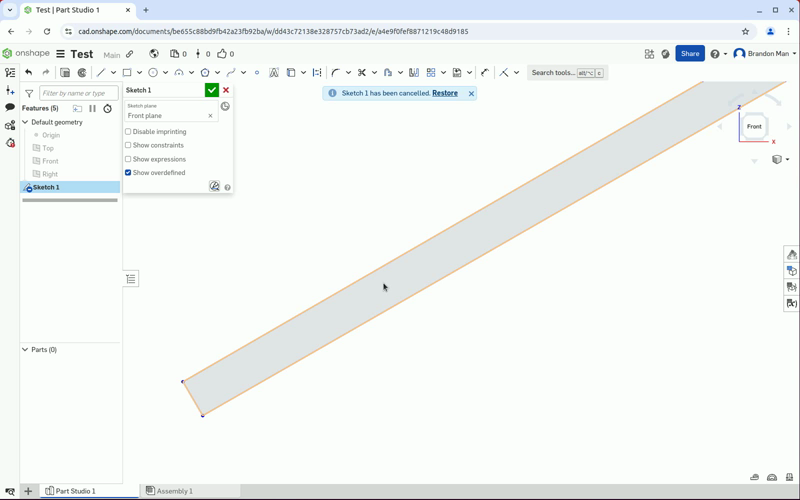
scroll(6)
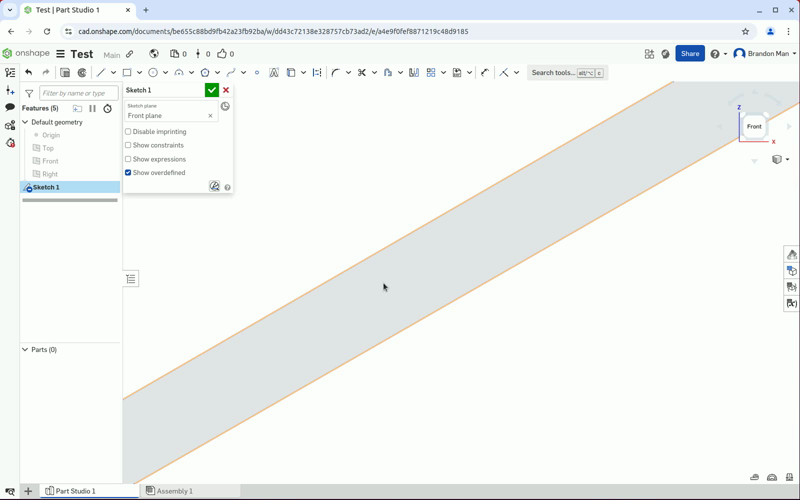
click(383, 282)
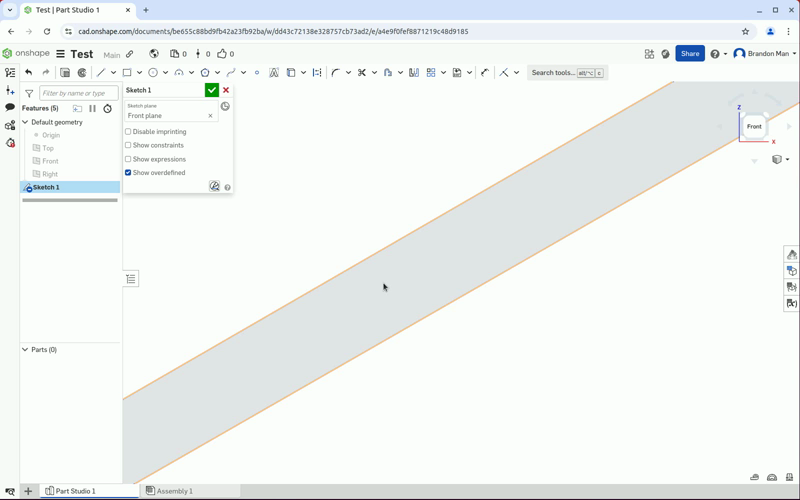
scroll(-6)
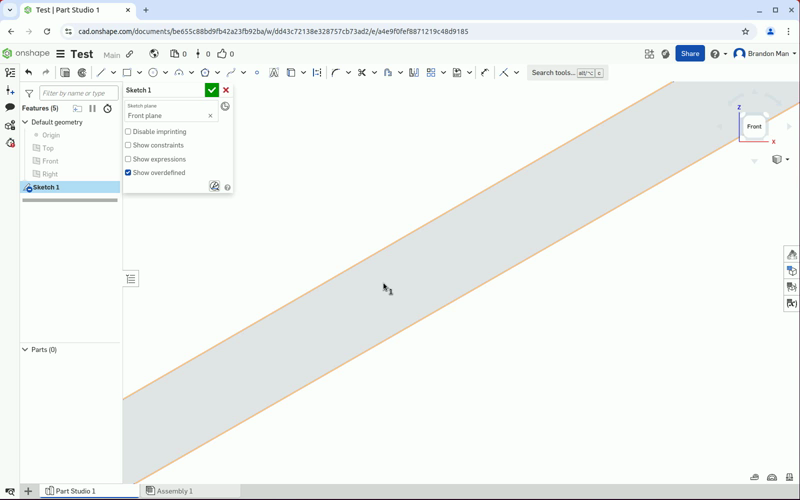
scroll(-6)
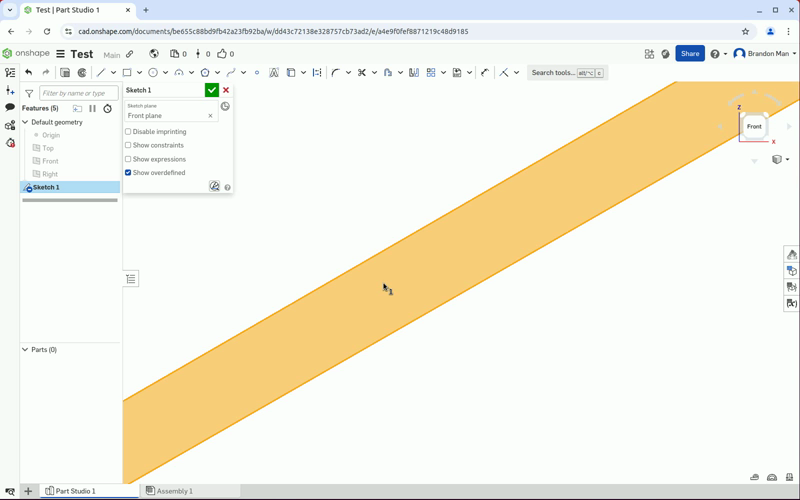
scroll(-6)
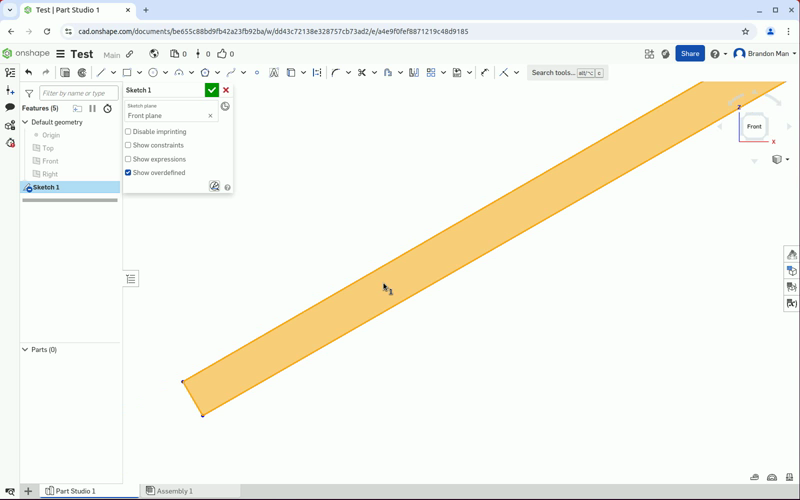
scroll(-6)
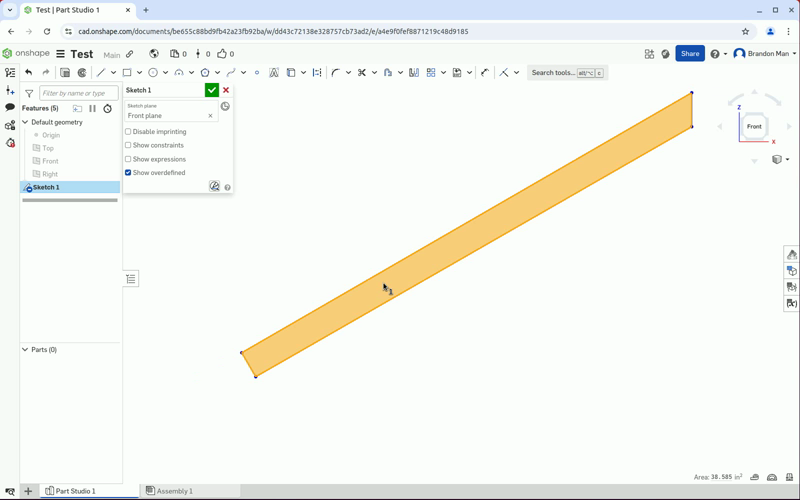
scroll(-6)
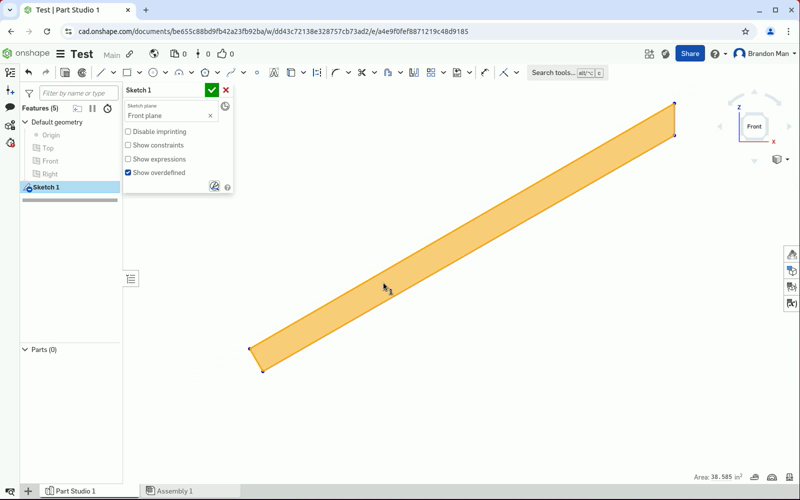
scroll(-6)
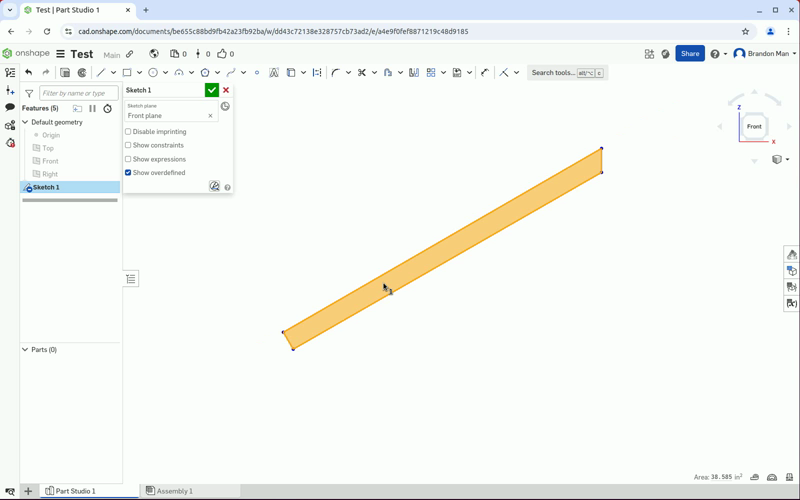
scroll(-6)
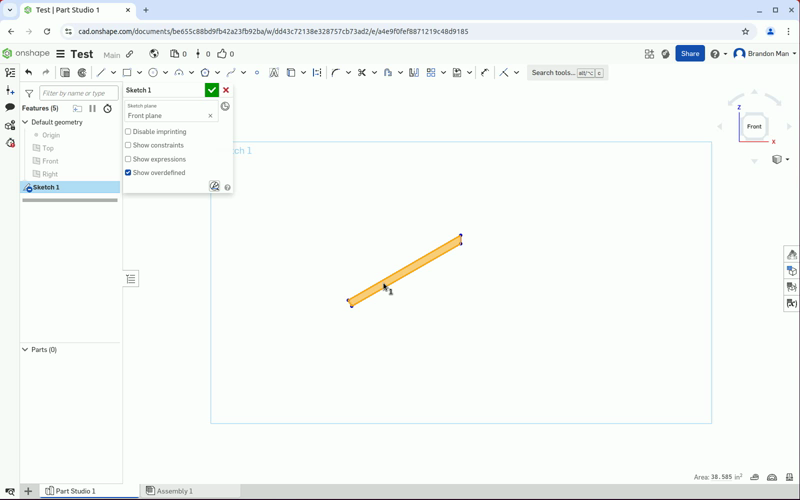
mouse_move(73, 352)
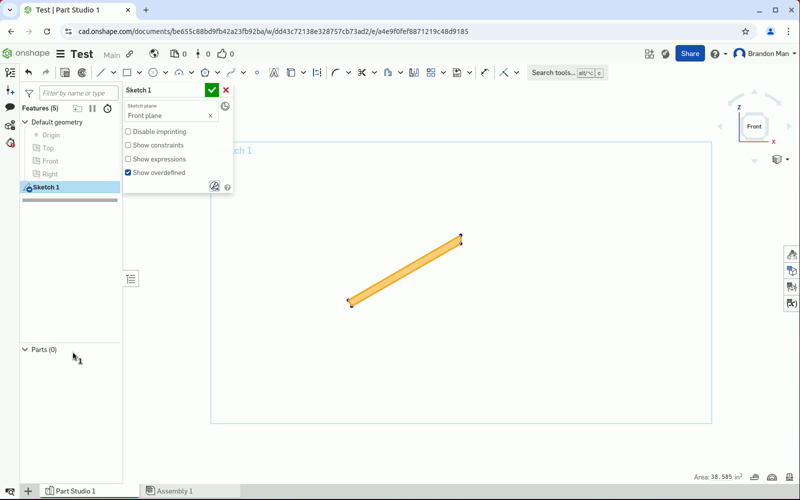
key(shift+y)
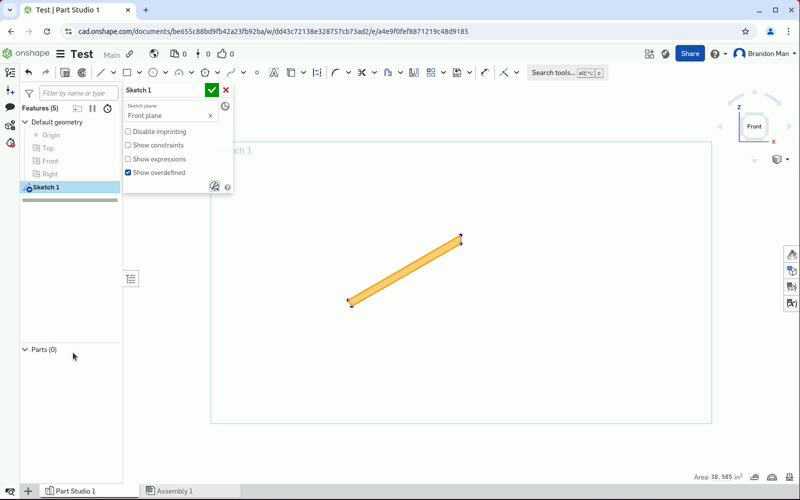
key(shift+e)
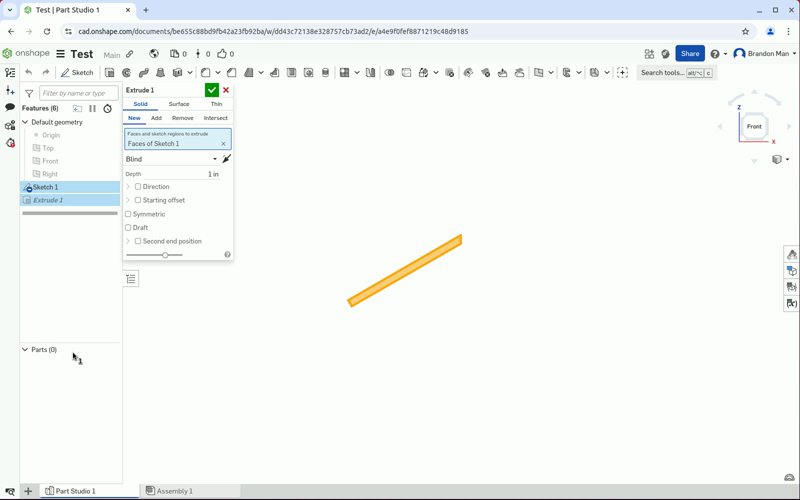
mouse_move(143, 106)
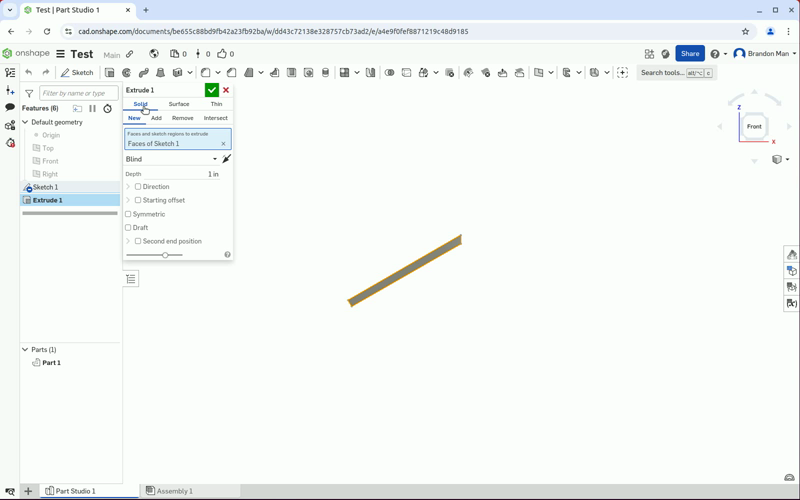
click(143, 106)
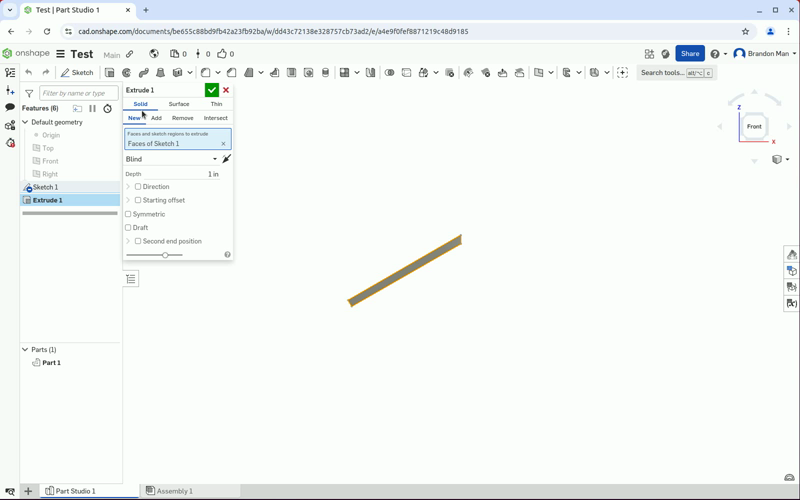
mouse_move(137, 120)
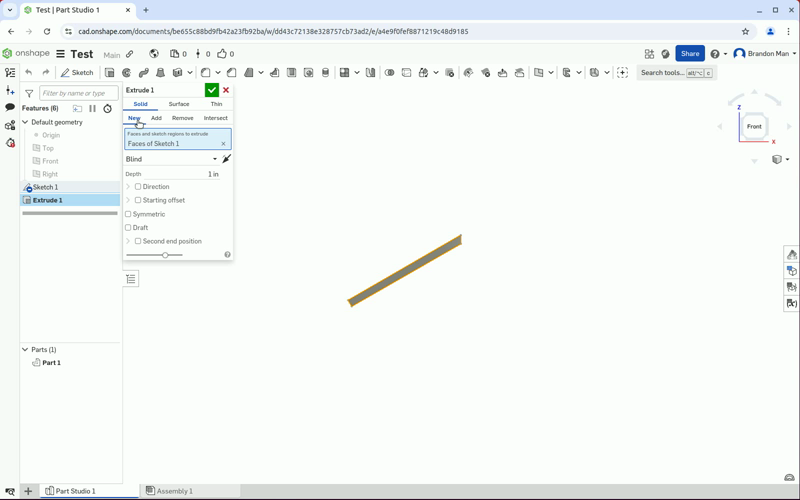
click(137, 120)
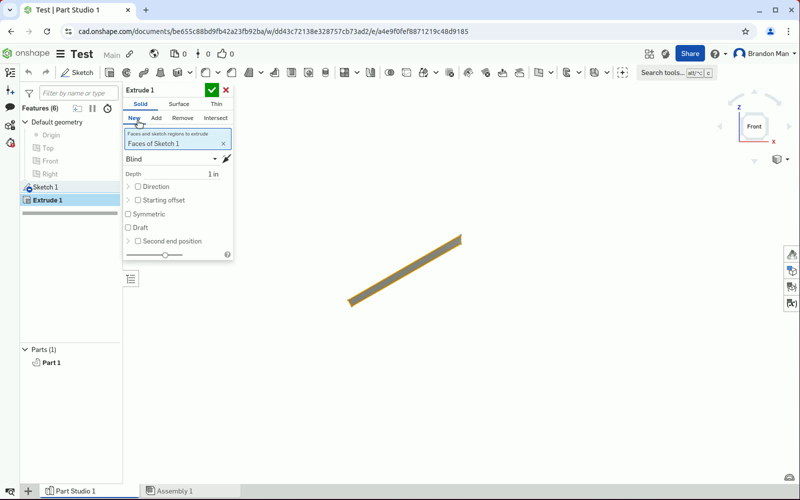
key(tab, 4)
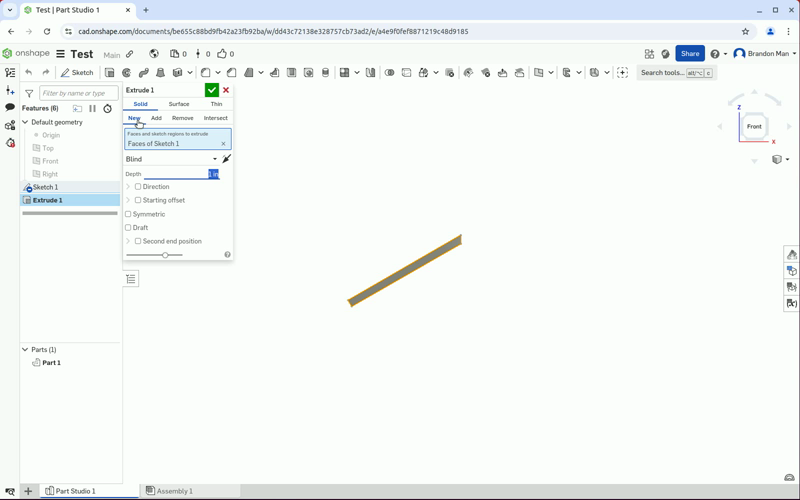
text(0.482)
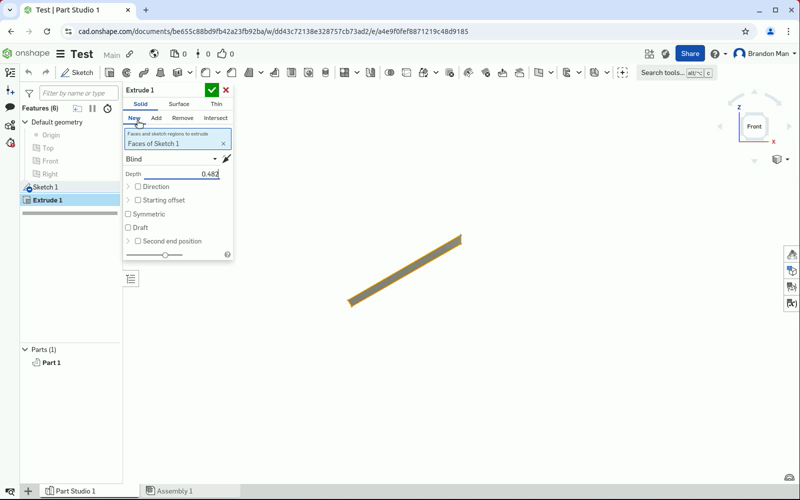
key(tab, 3)
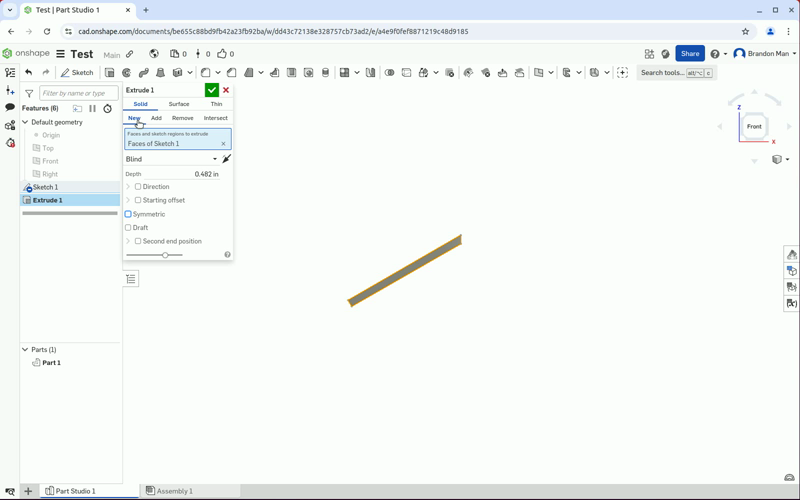
key(space)
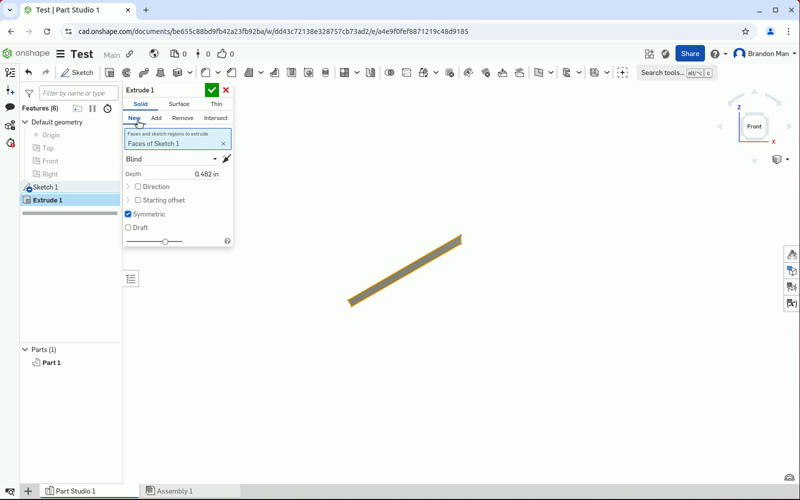
key(enter)
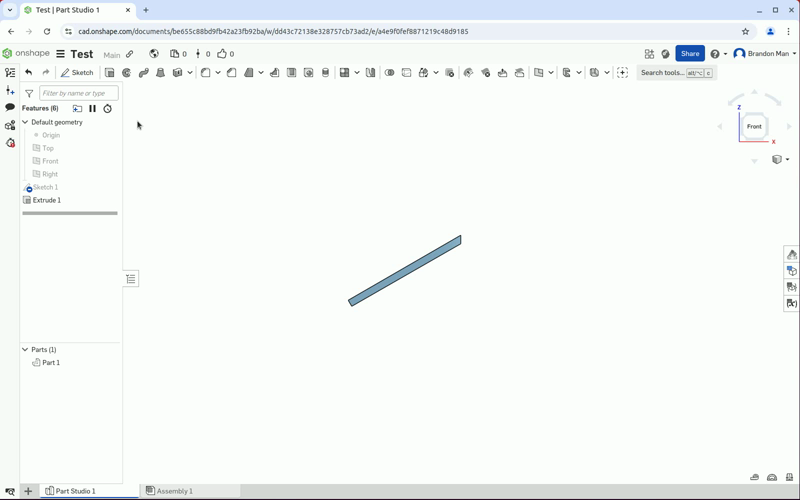
key(shift+h)
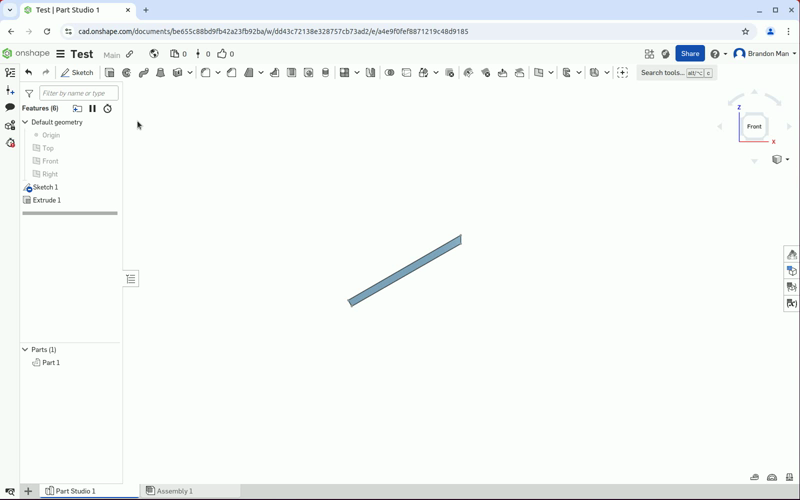
key(shift+h)
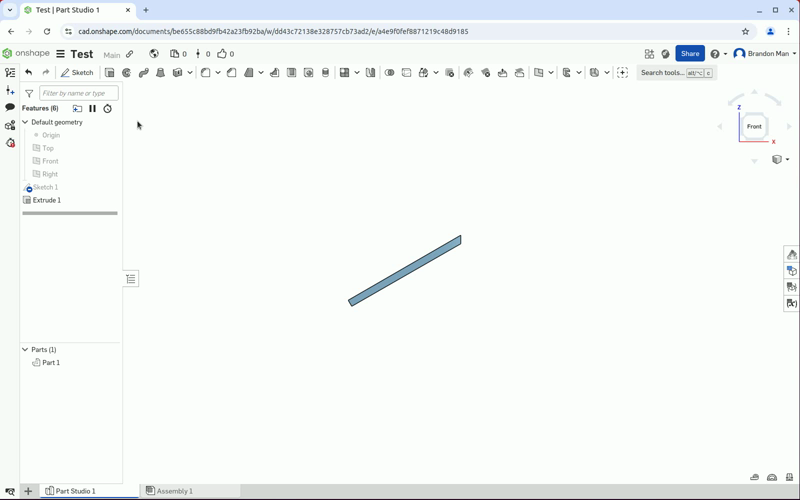
mouse_move(73, 189)
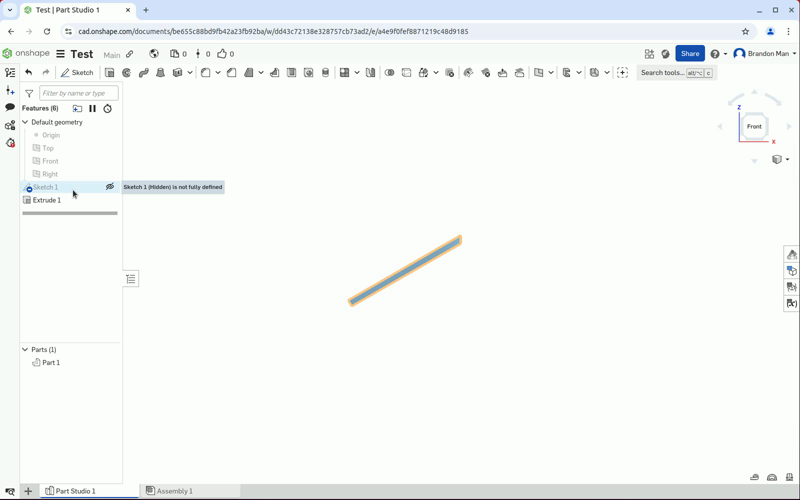
click(73, 189)
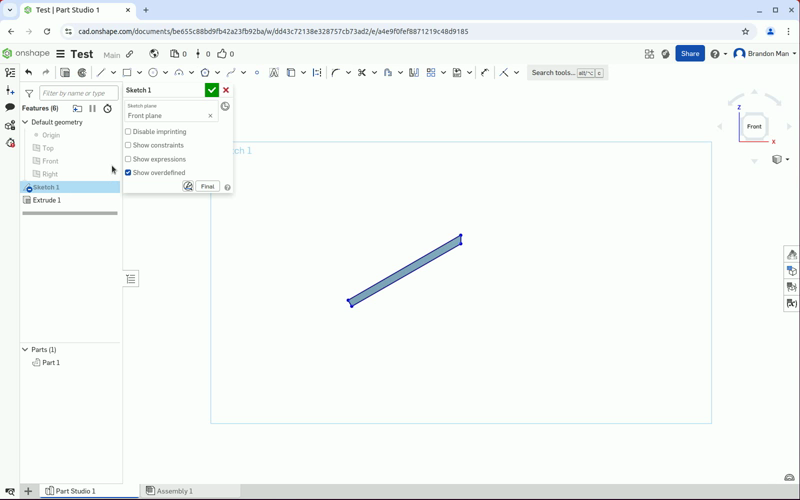
mouse_move(229, 92)
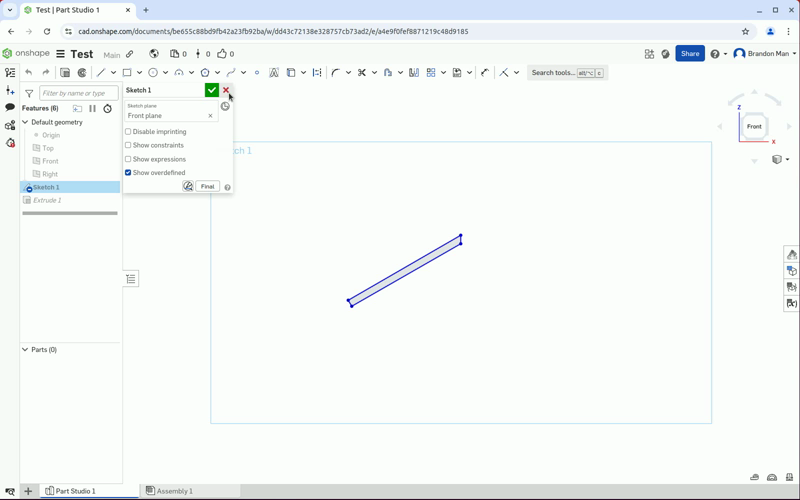
click(229, 92)
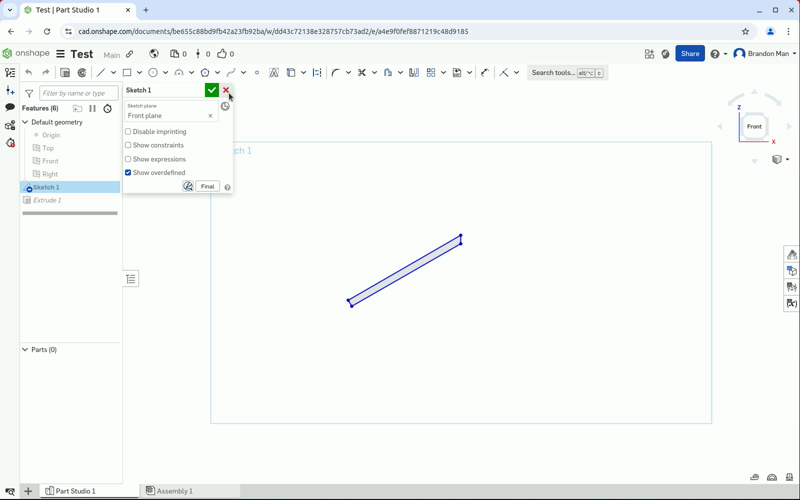
key(shift+s)
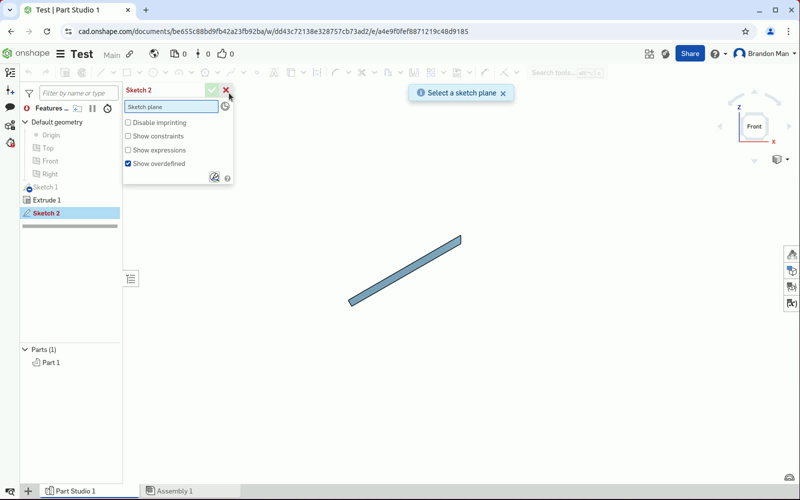
mouse_move(73, 163)
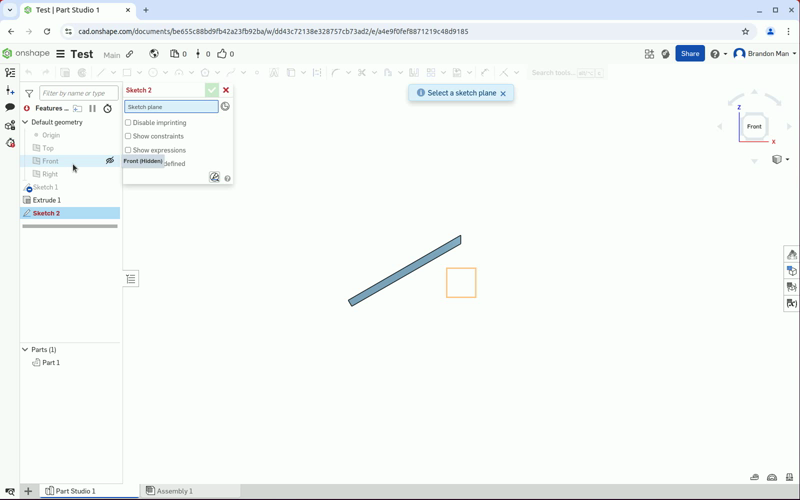
click(73, 163)
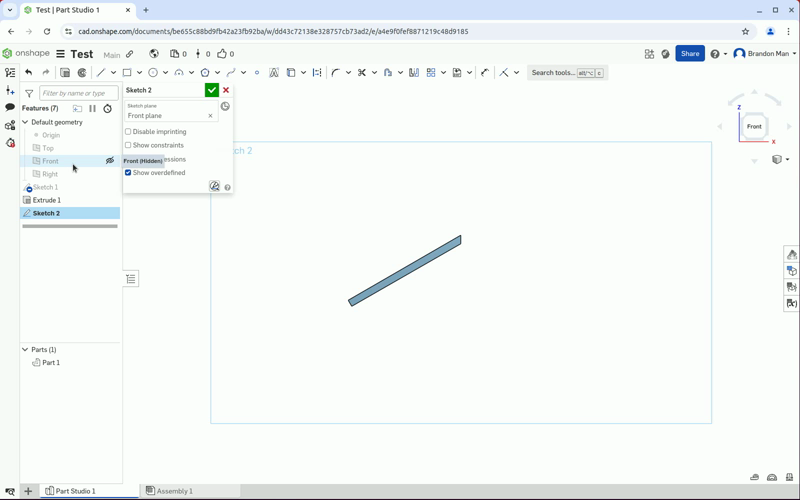
mouse_move(73, 352)
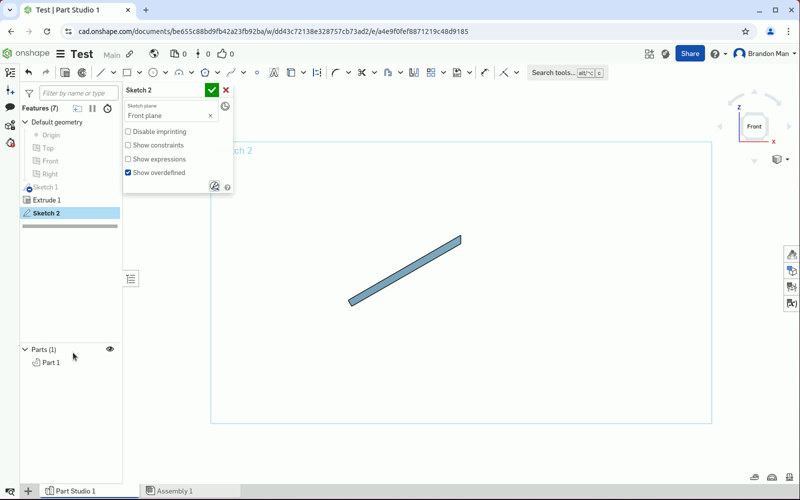
key(y)
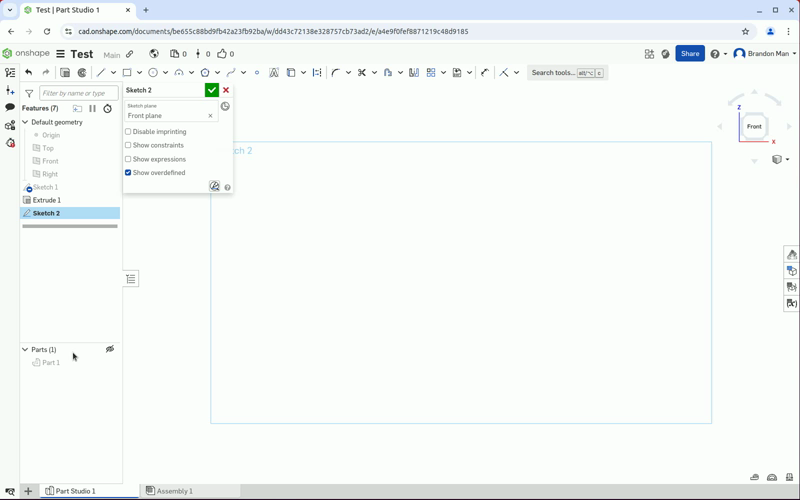
key(l)
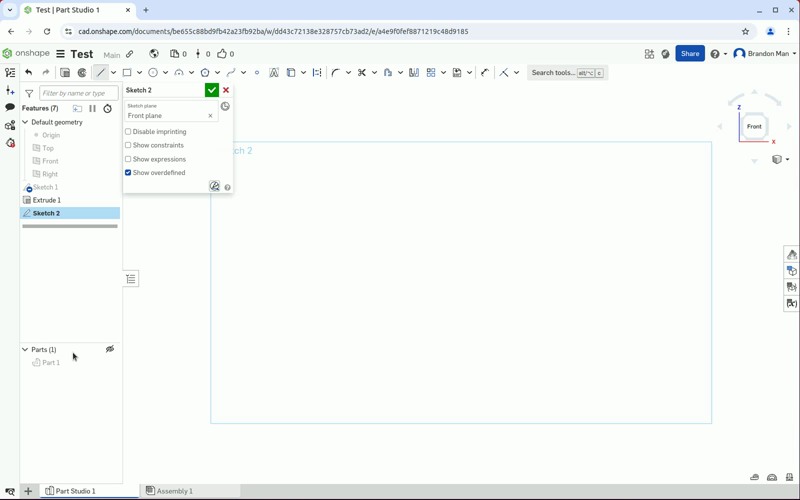
key_down(shift)
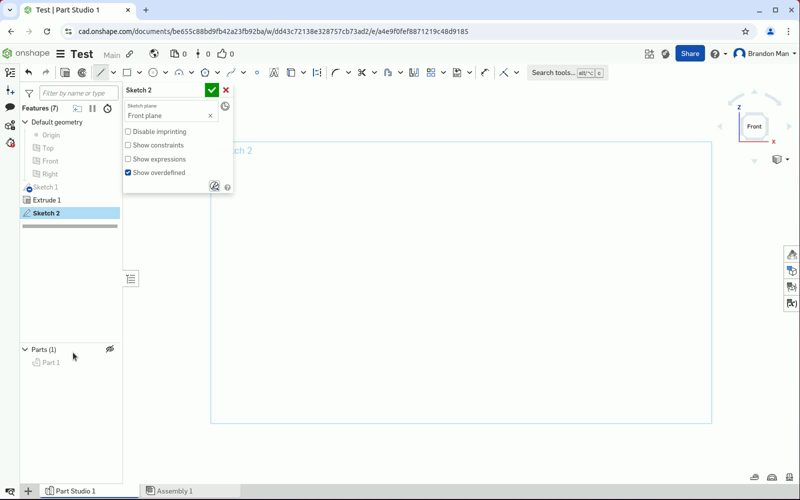
mouse_move(372, 299)
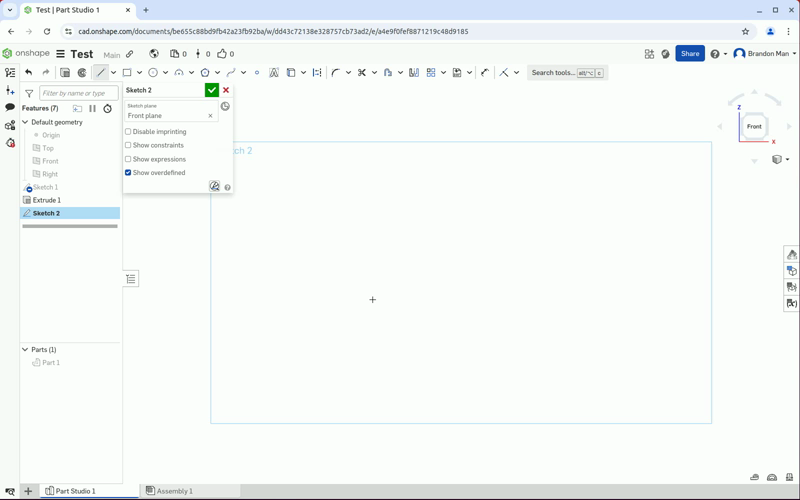
click(372, 299)
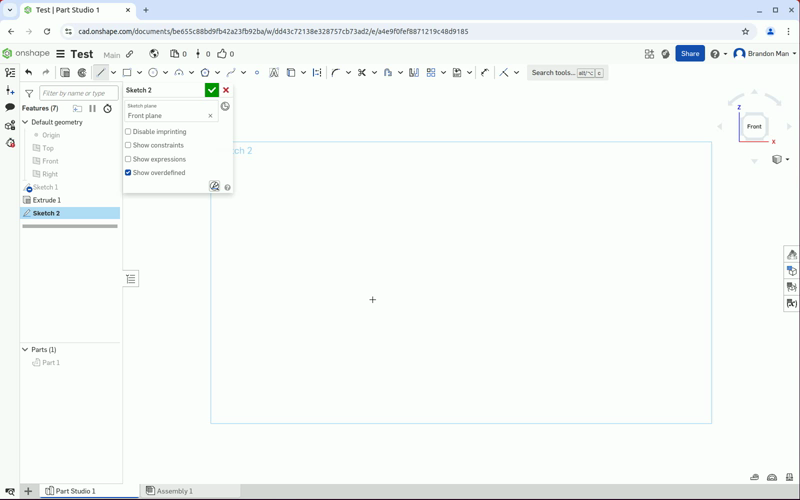
key_up(shift)
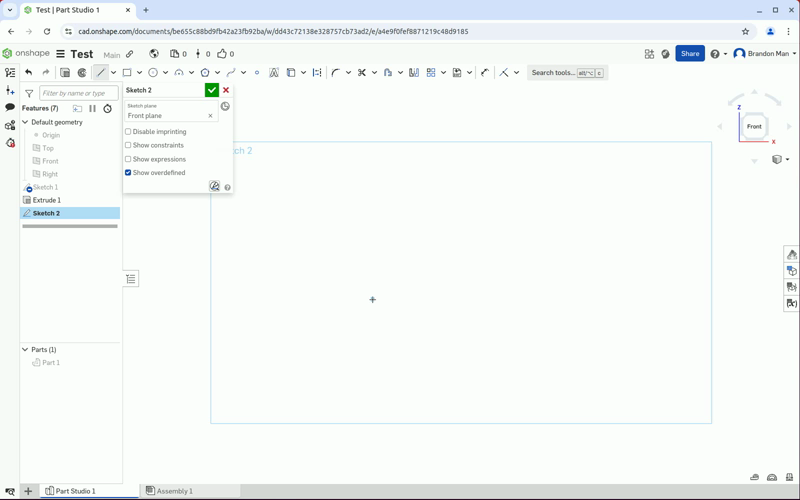
key_down(shift)
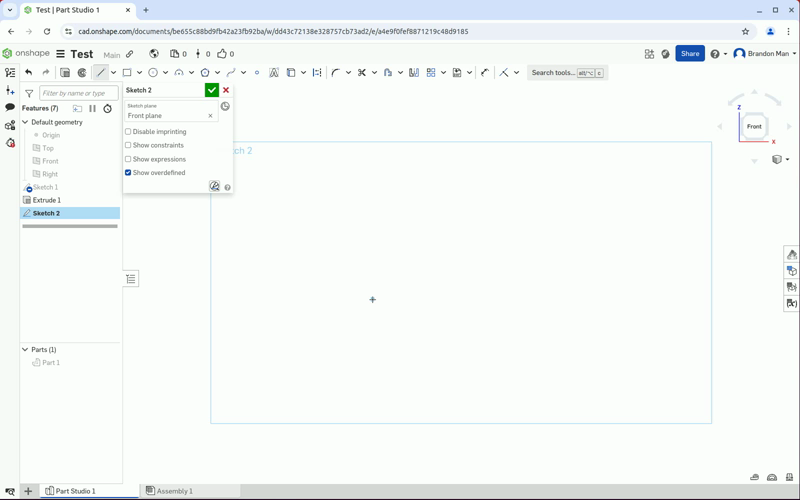
mouse_move(402, 299)
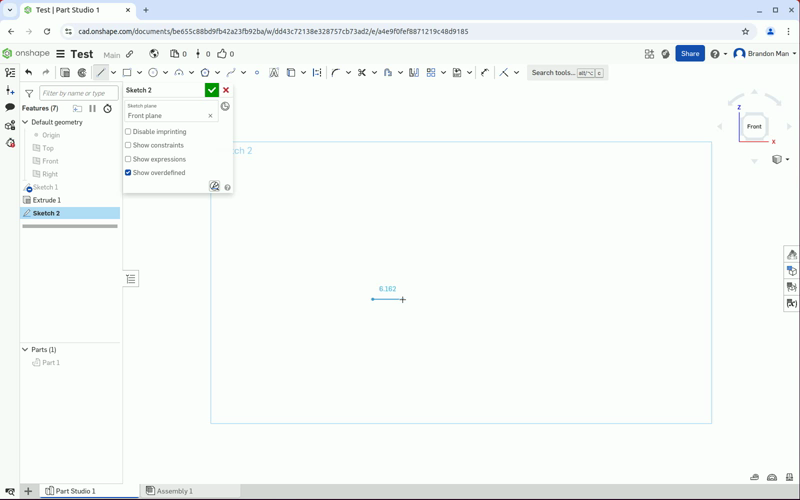
mouse_move(380, 299)
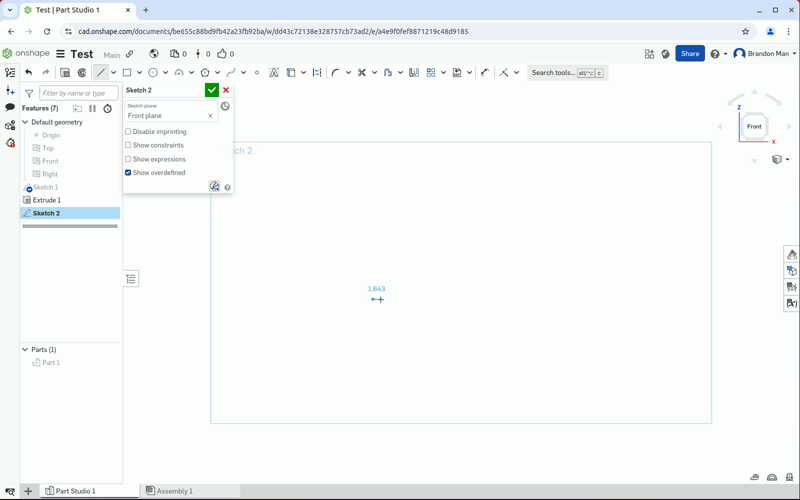
click(380, 299)
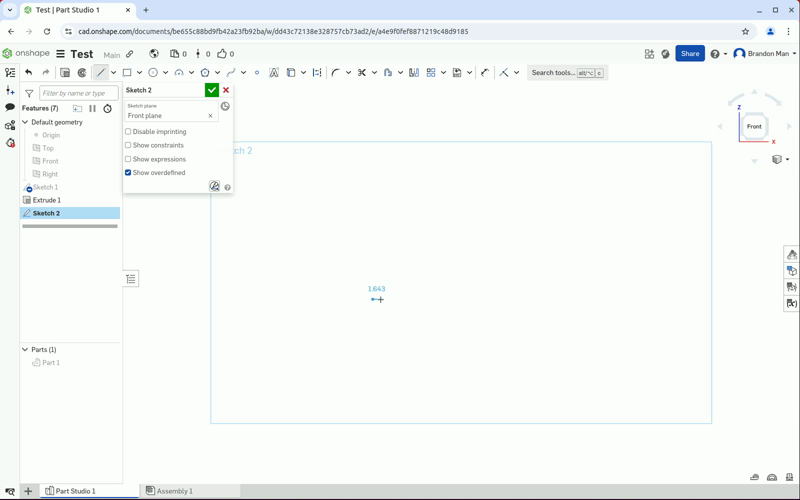
key_up(shift)
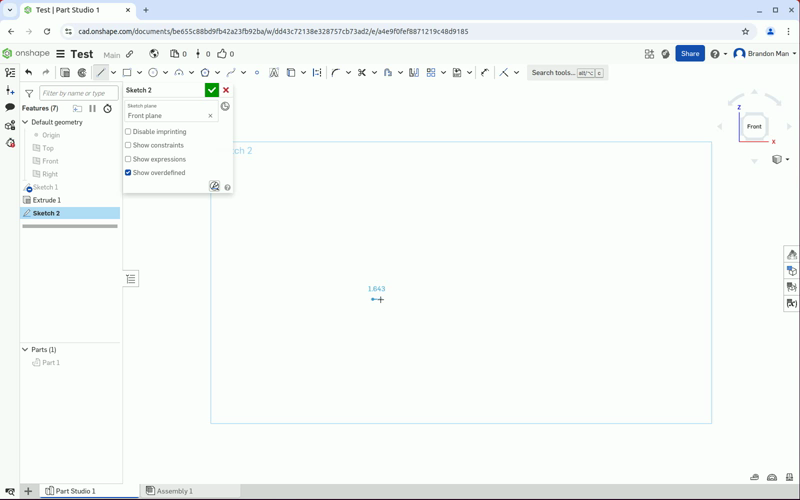
key_down(shift)
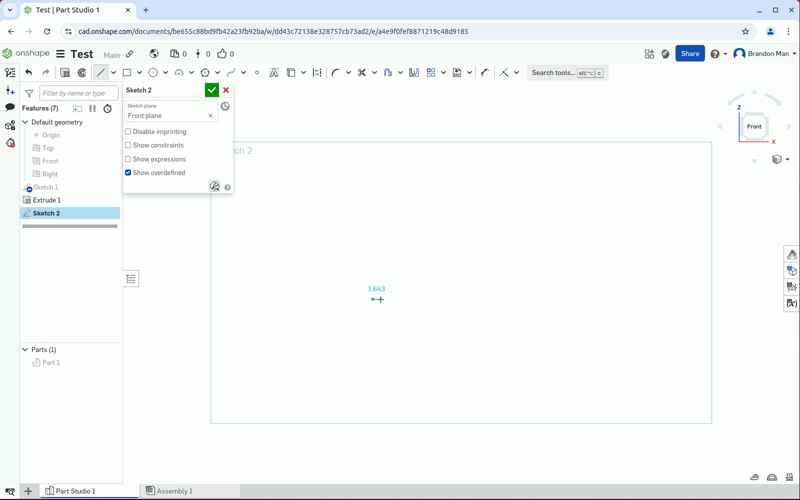
mouse_move(410, 299)
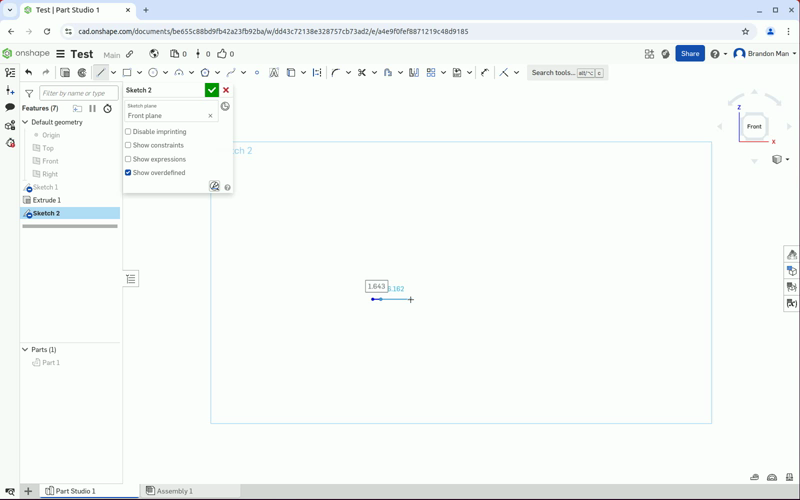
mouse_move(380, 291)
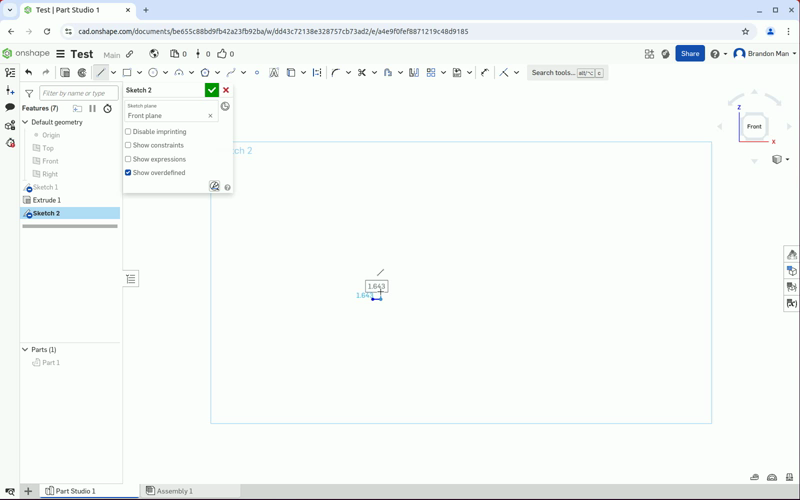
click(380, 291)
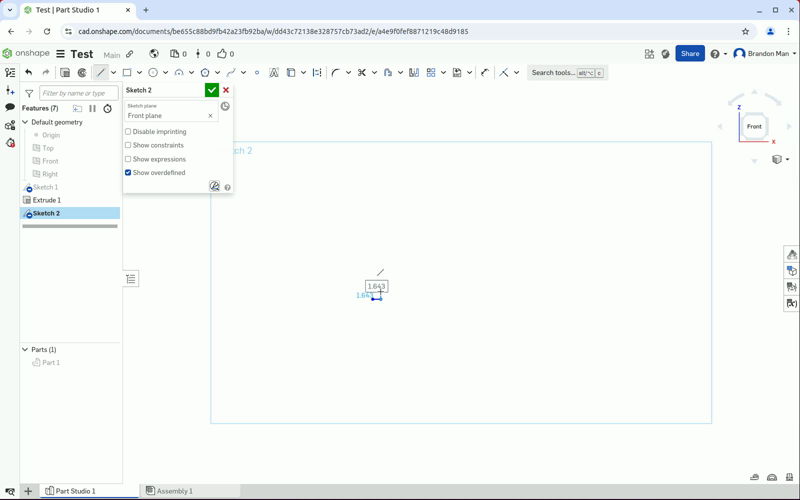
key_up(shift)
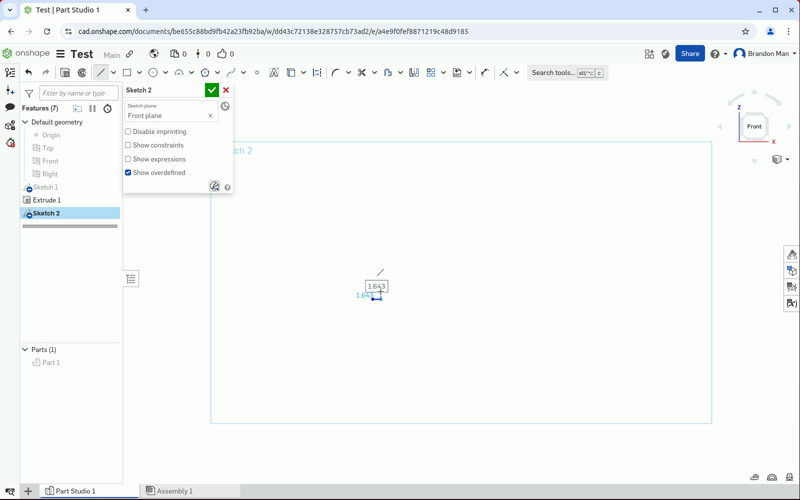
key_down(shift)
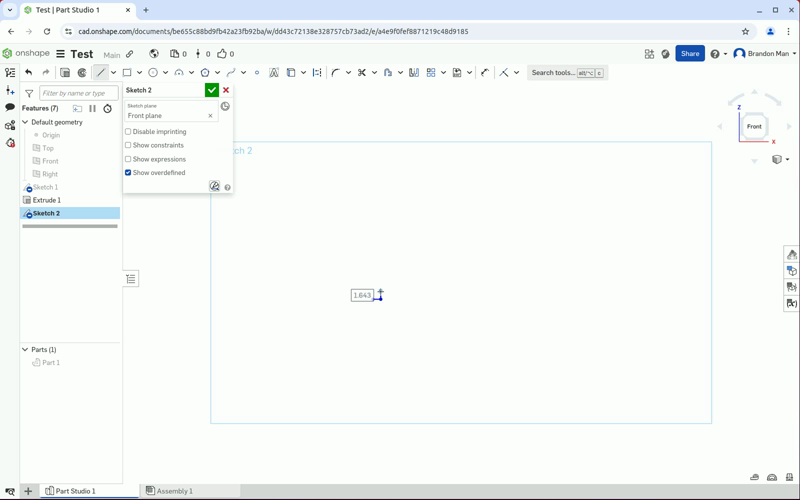
mouse_move(410, 291)
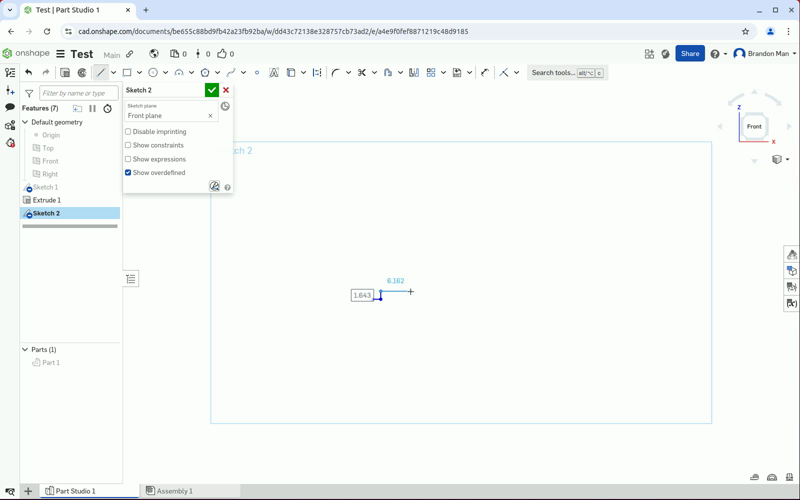
mouse_move(372, 291)
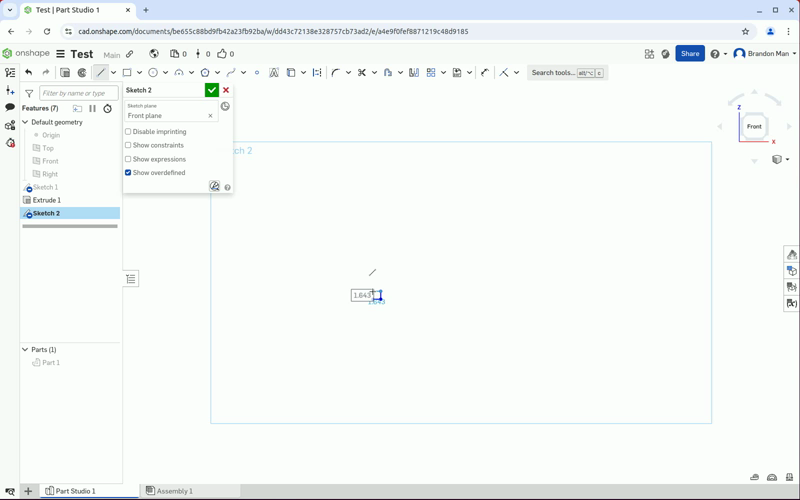
click(372, 291)
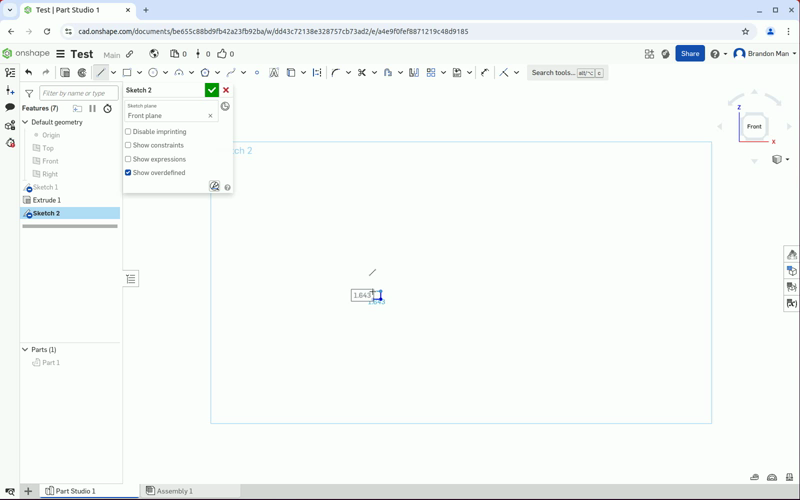
key_up(shift)
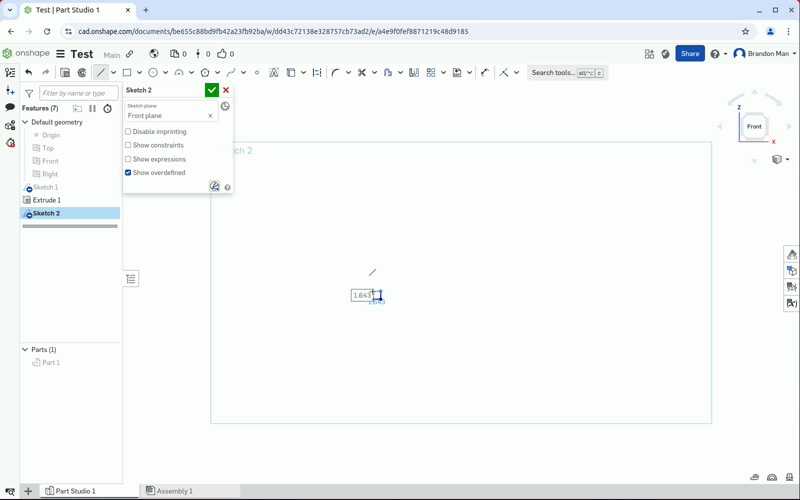
mouse_move(402, 291)
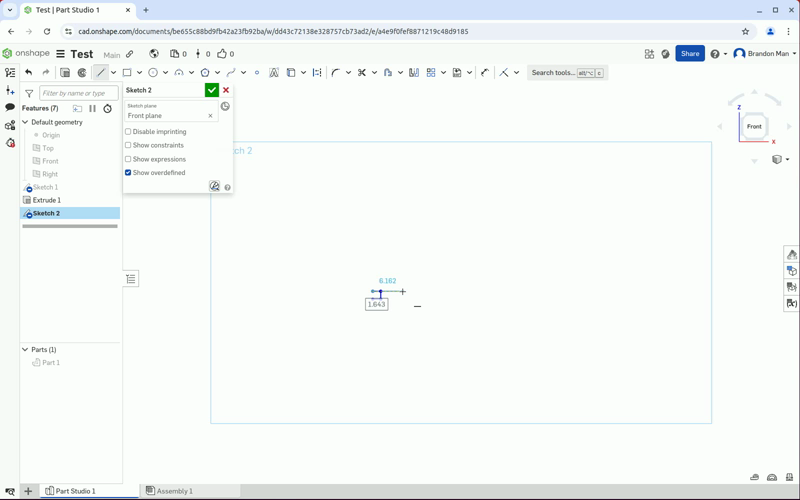
key_down(shift)
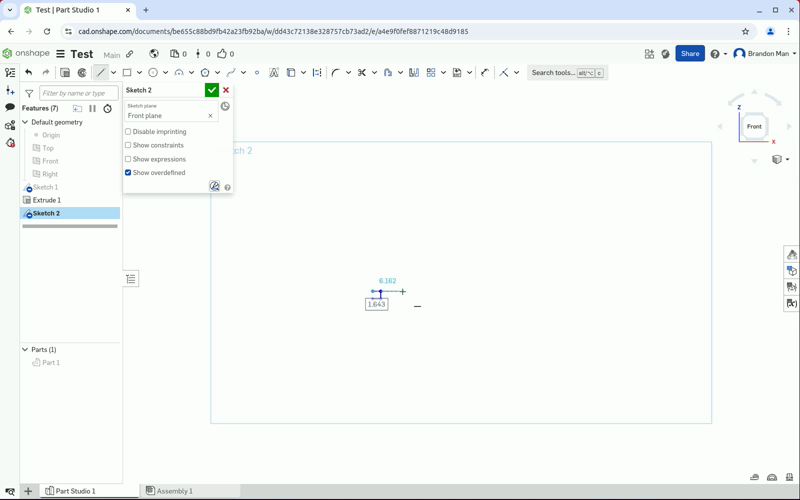
mouse_move(372, 299)
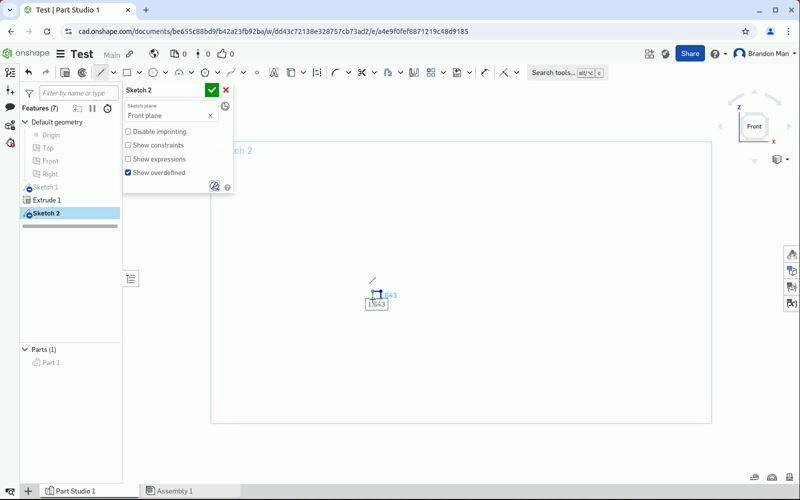
key_up(shift)
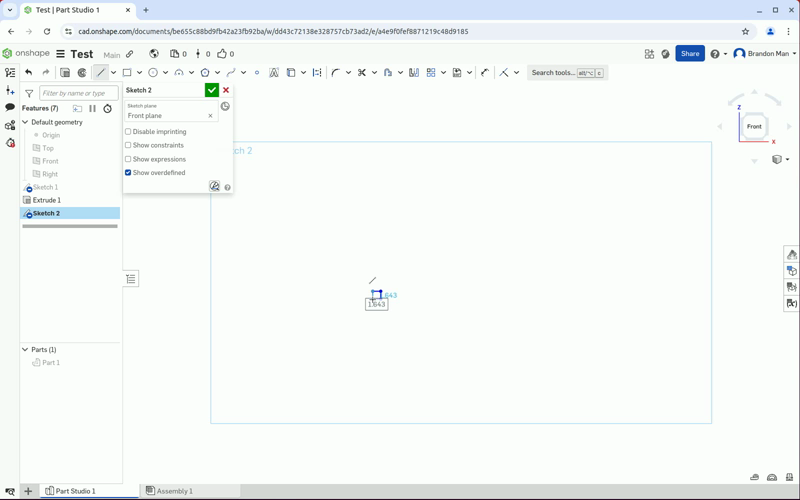
click(372, 299)
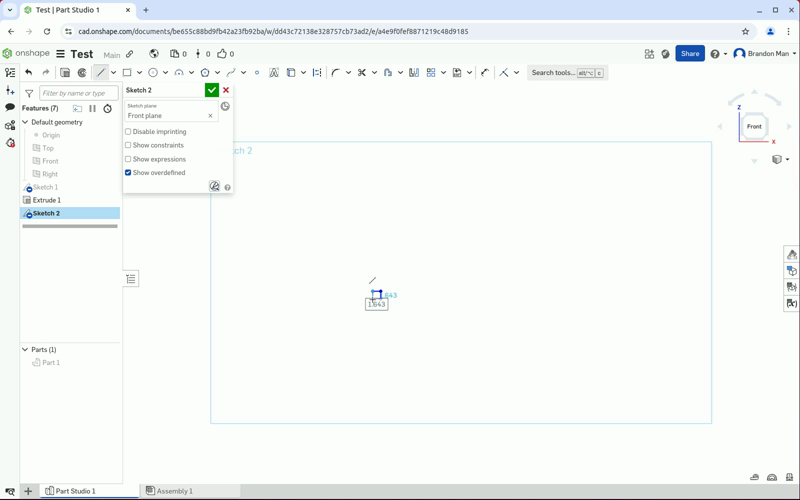
key(esc)
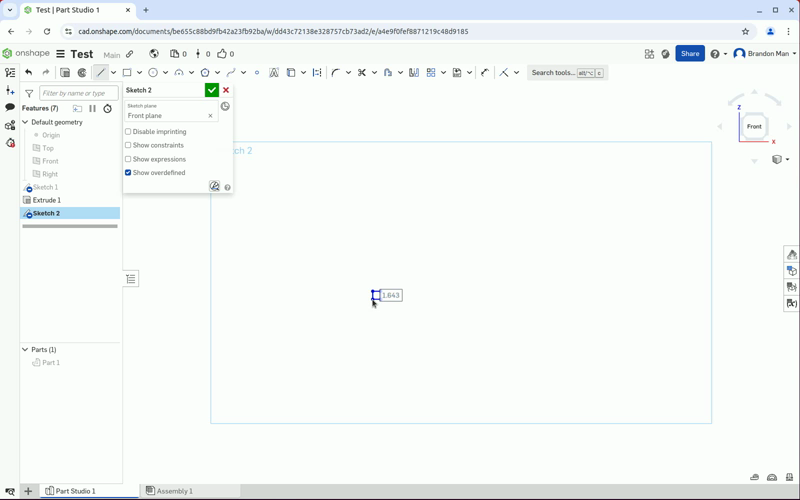
mouse_move(375, 292)
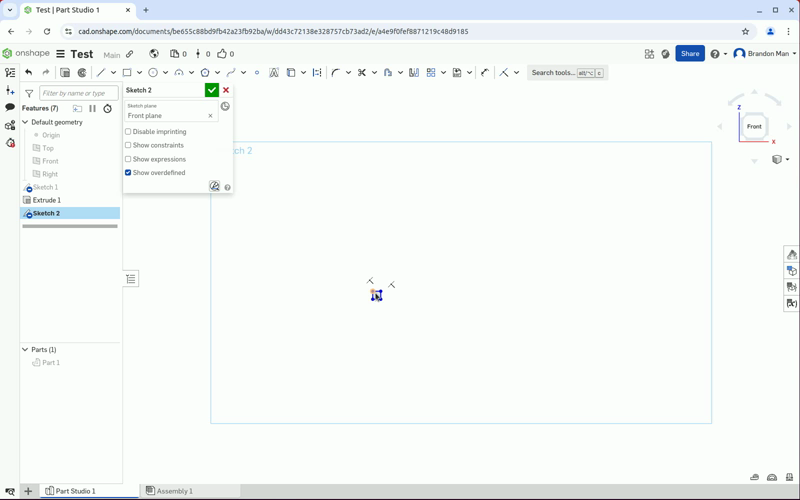
scroll(6)
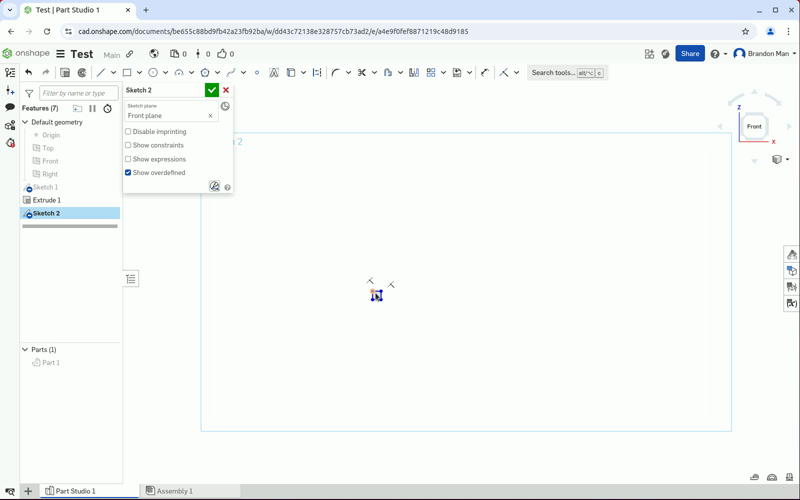
scroll(6)
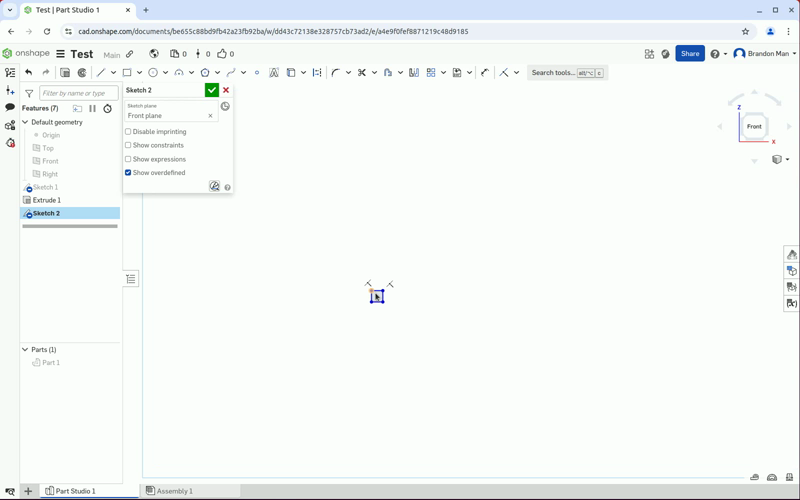
scroll(6)
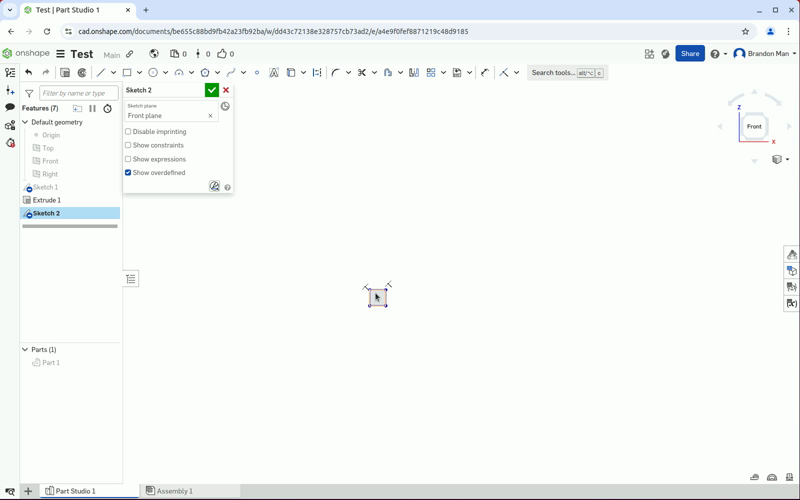
scroll(6)
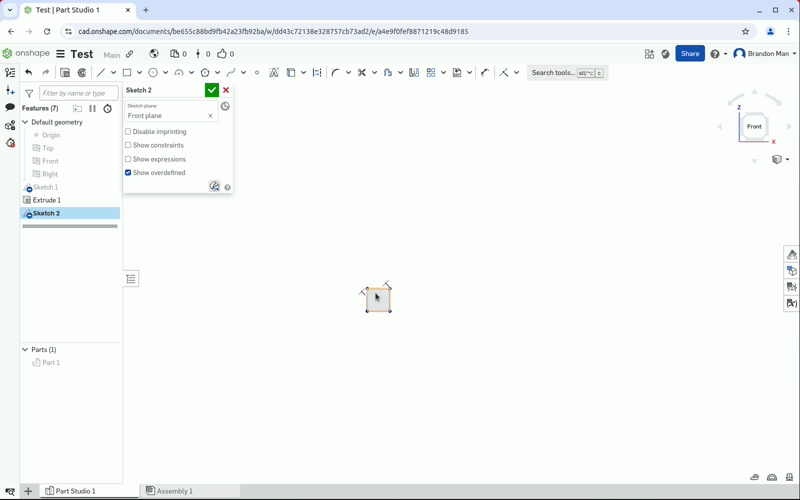
scroll(6)
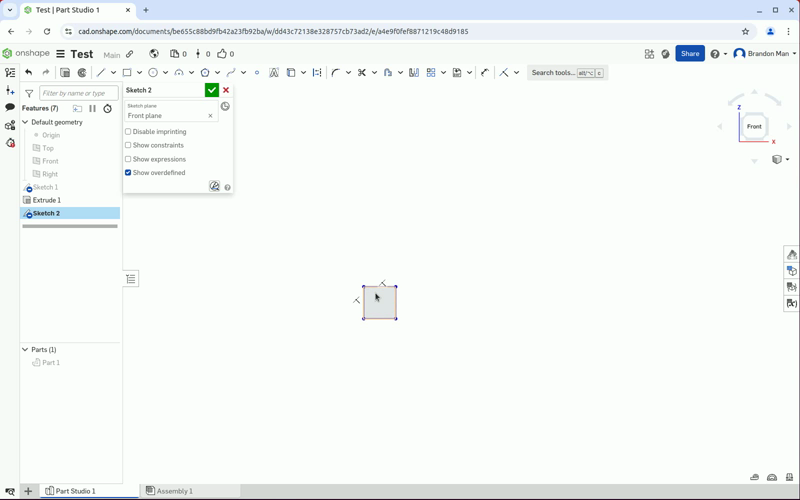
scroll(6)
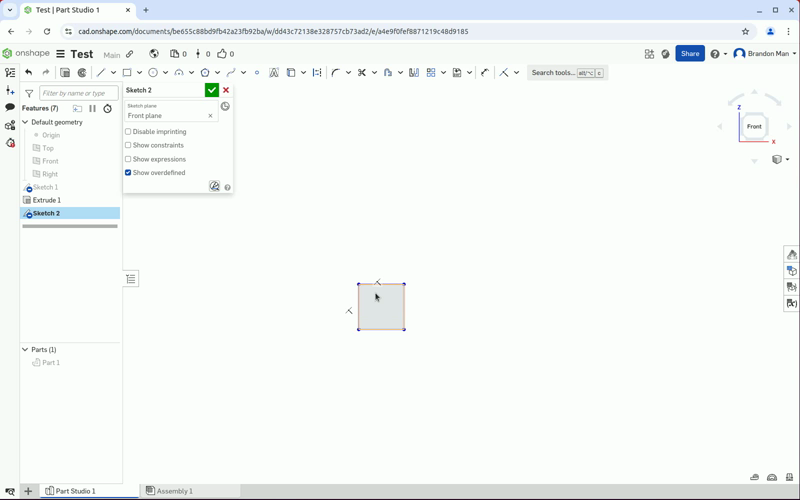
scroll(6)
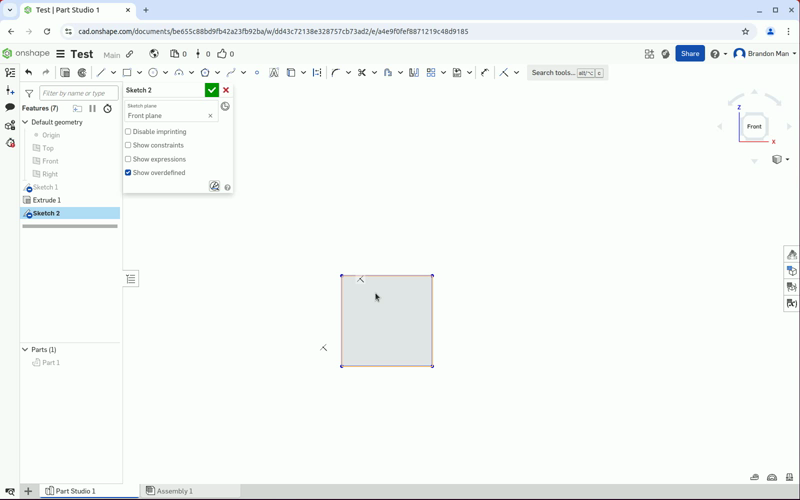
click(375, 292)
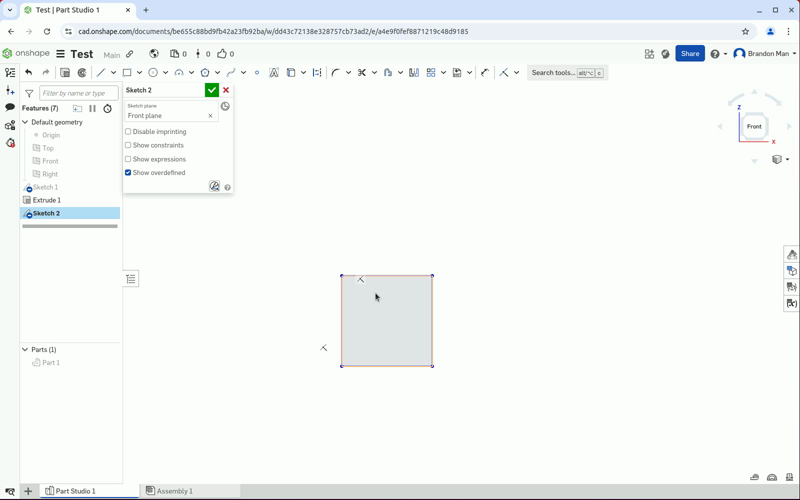
scroll(-6)
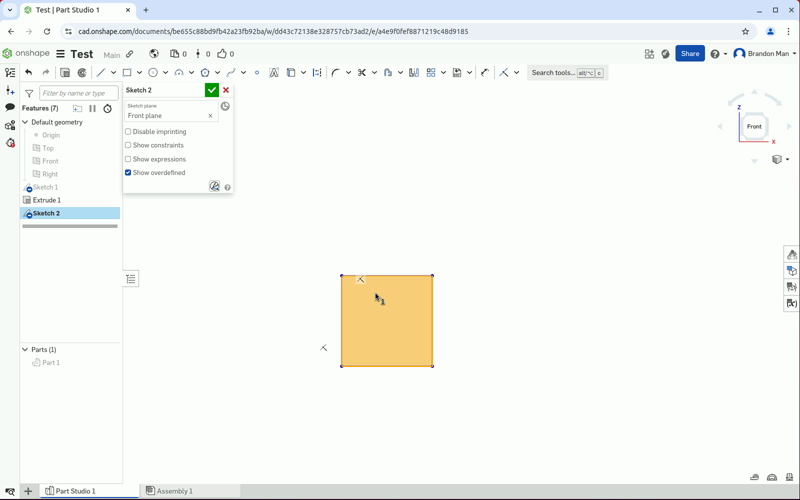
scroll(-6)
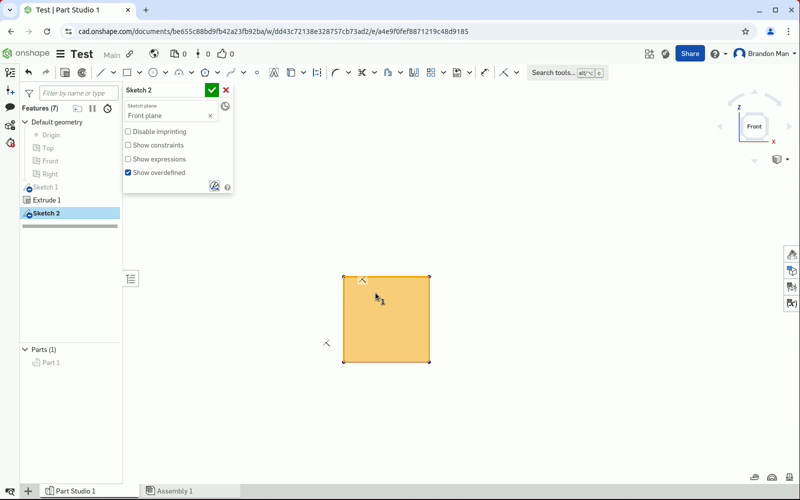
scroll(-6)
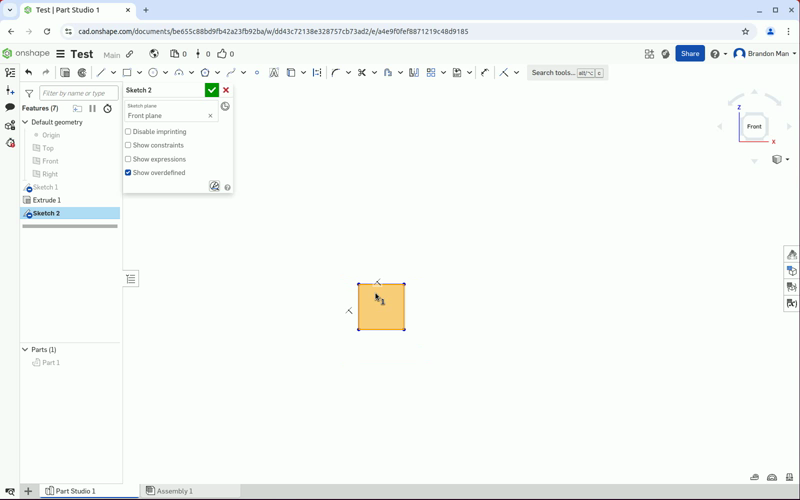
scroll(-6)
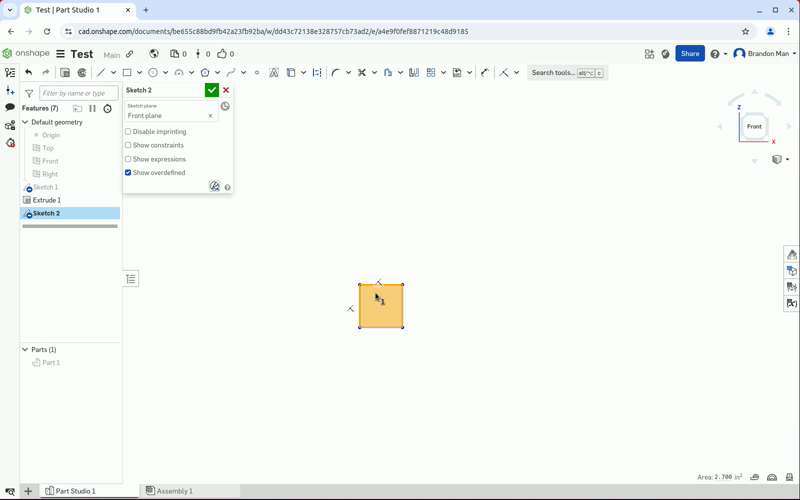
scroll(-6)
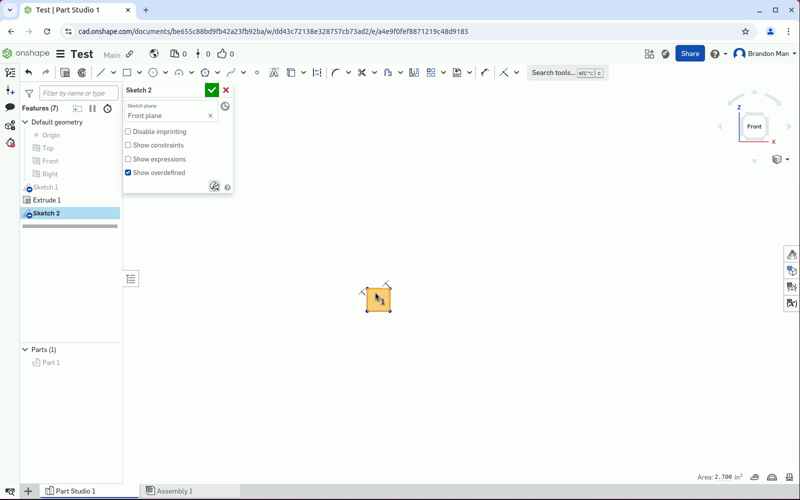
scroll(-6)
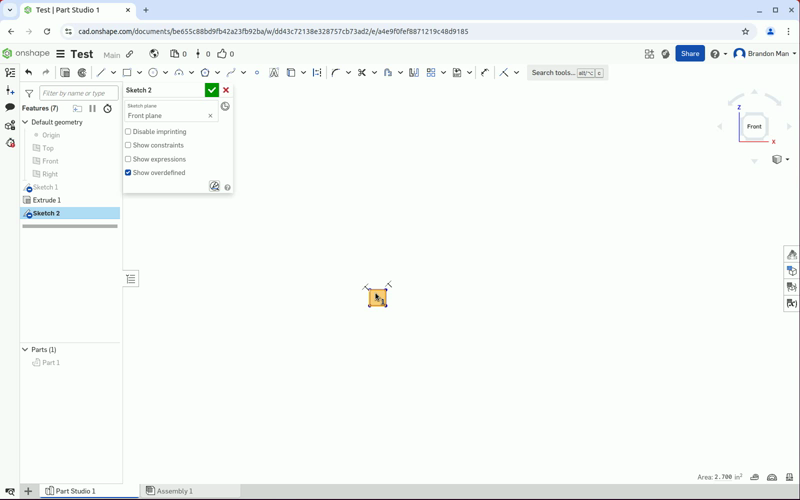
scroll(-6)
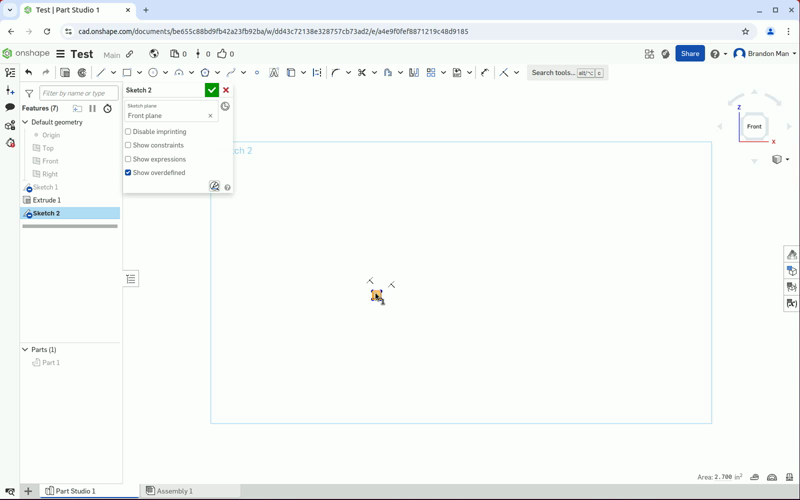
mouse_move(73, 352)
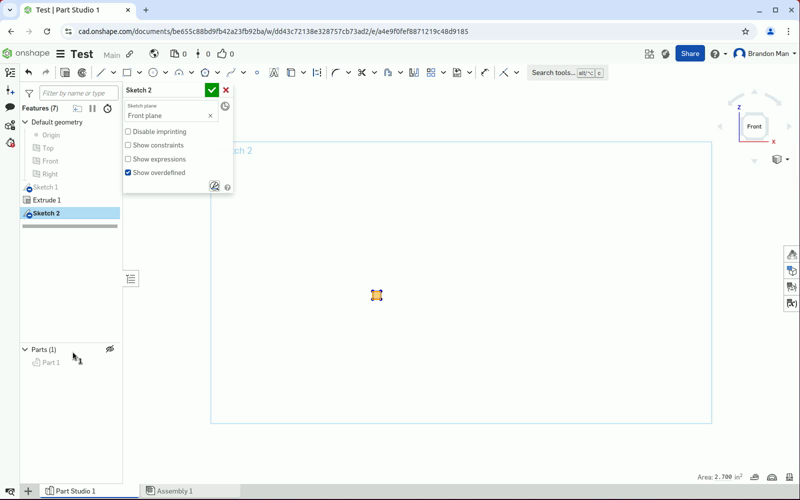
key(shift+y)
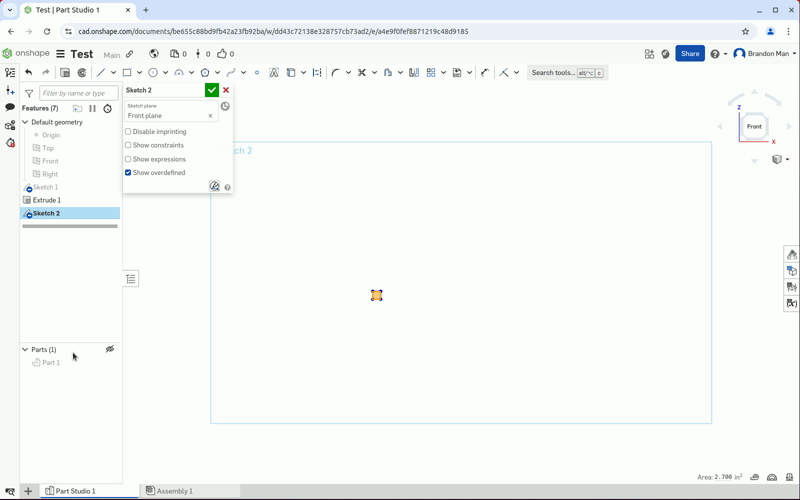
key(shift+e)
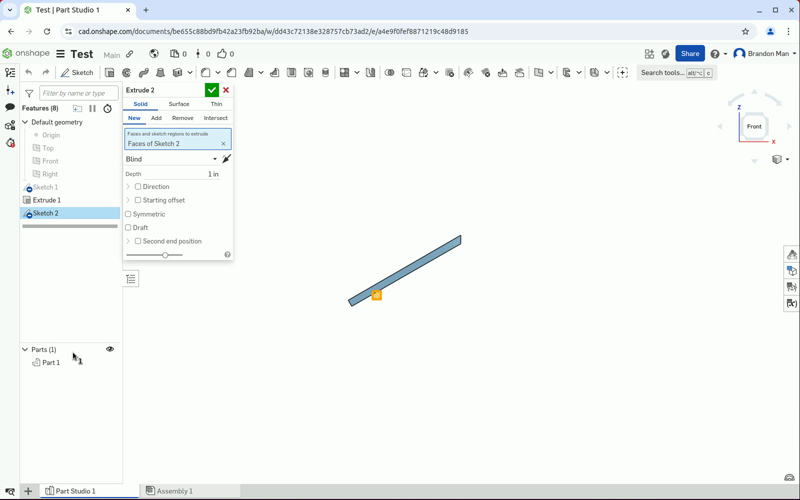
mouse_move(143, 106)
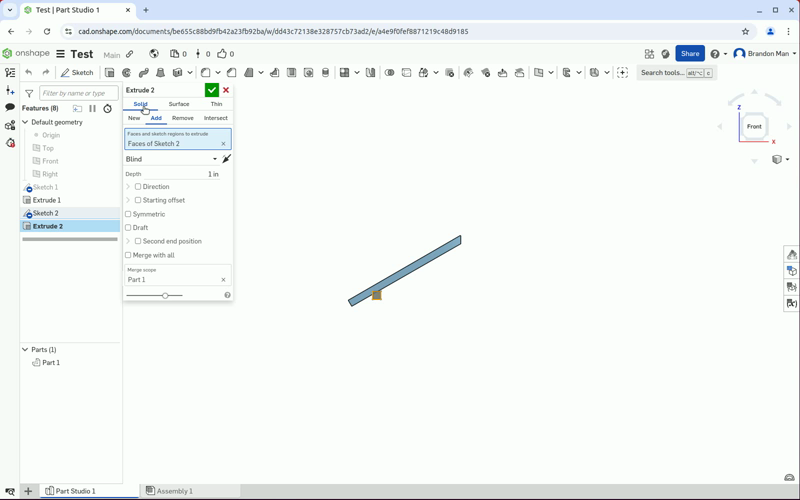
click(143, 106)
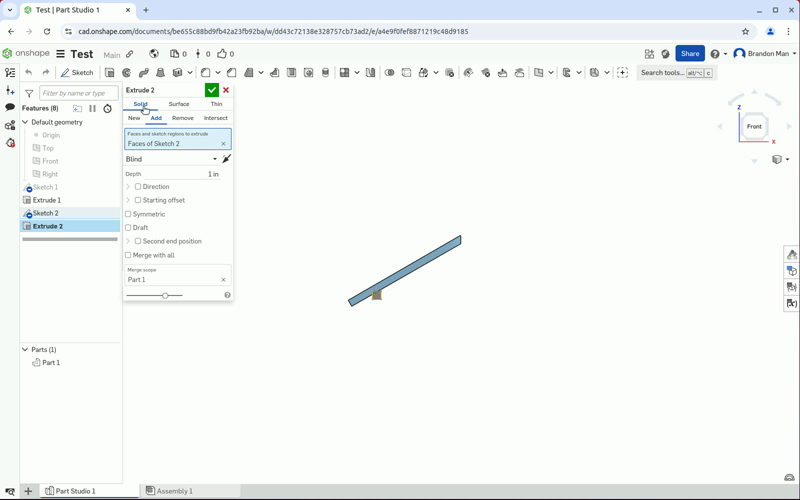
mouse_move(186, 120)
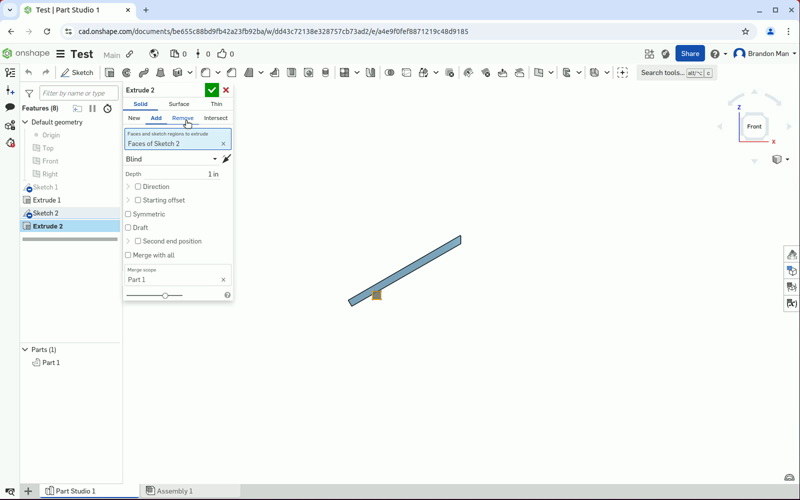
click(186, 120)
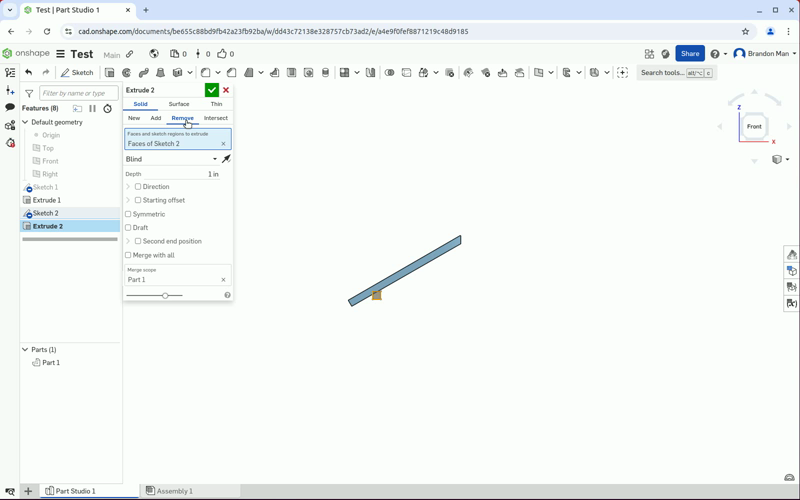
key(tab, 4)
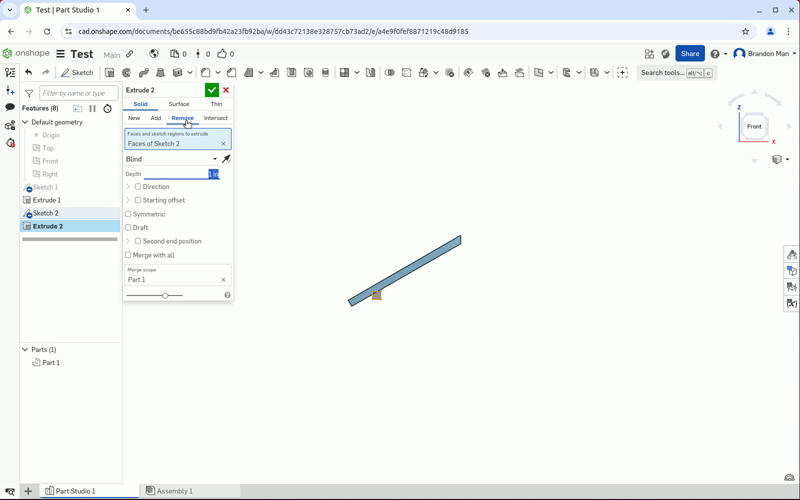
text(0.482)
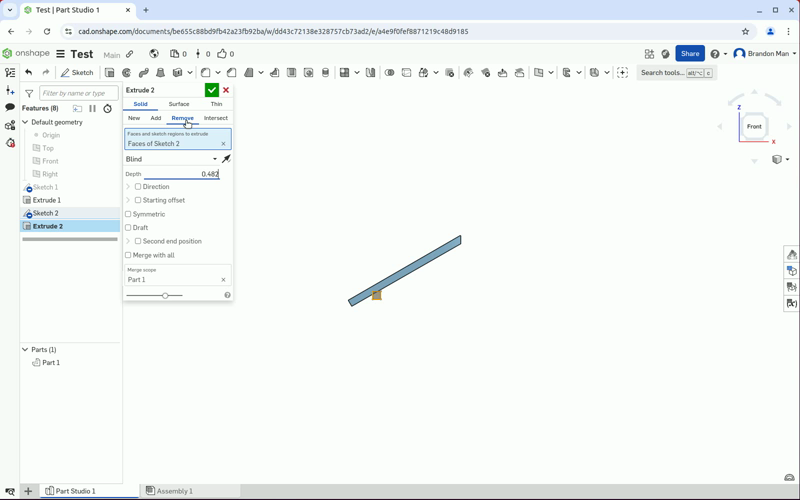
key(tab, 3)
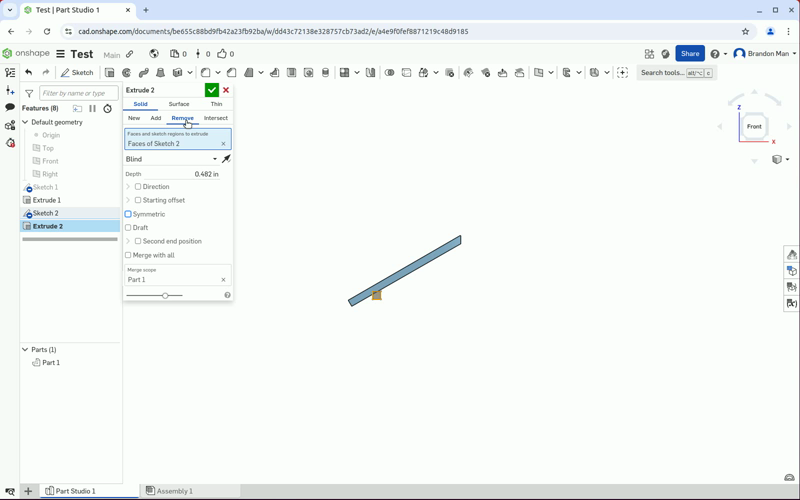
key(space)
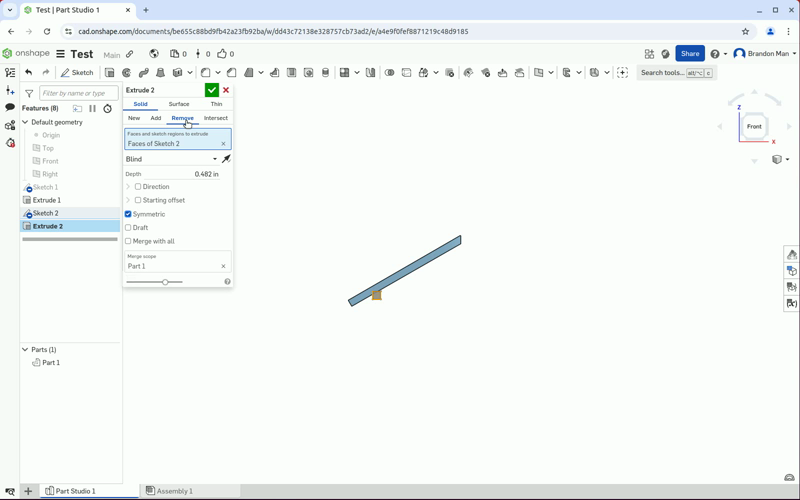
key(tab, 2)
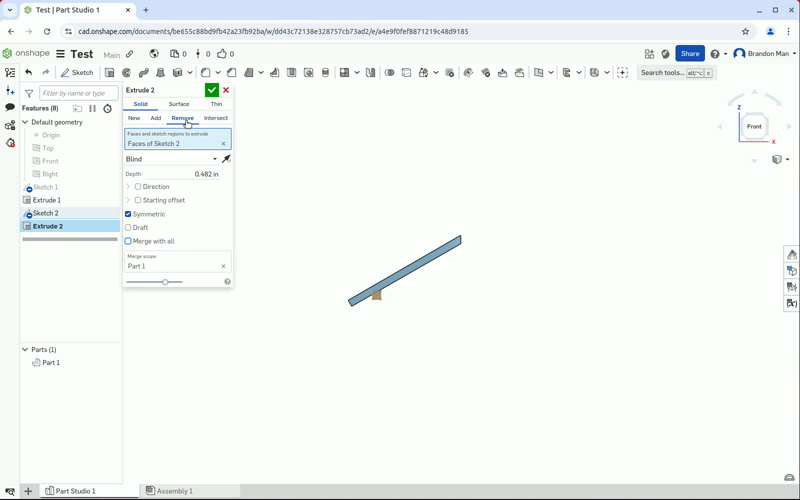
key(space)
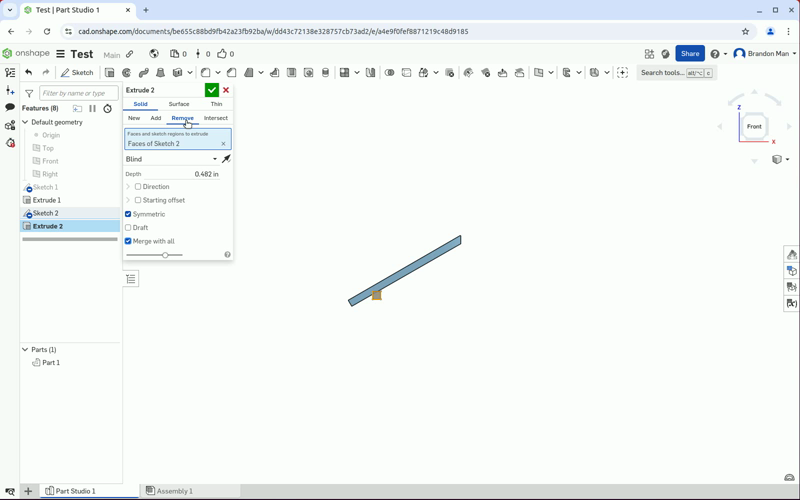
key(enter)
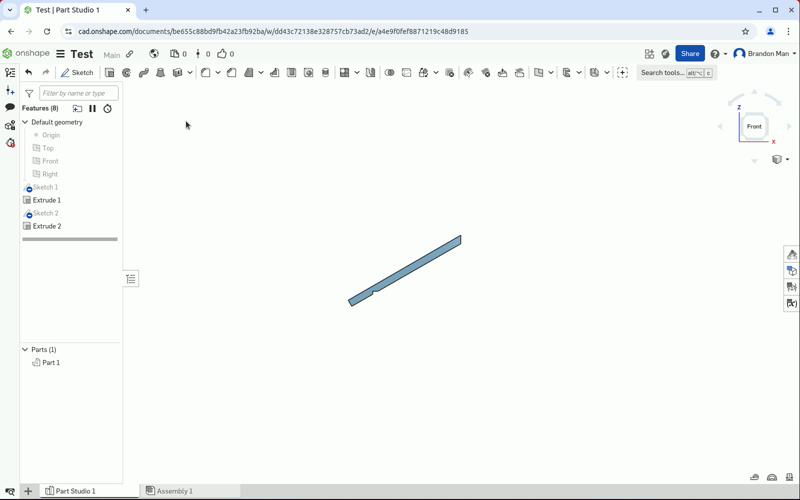
key(shift+h)
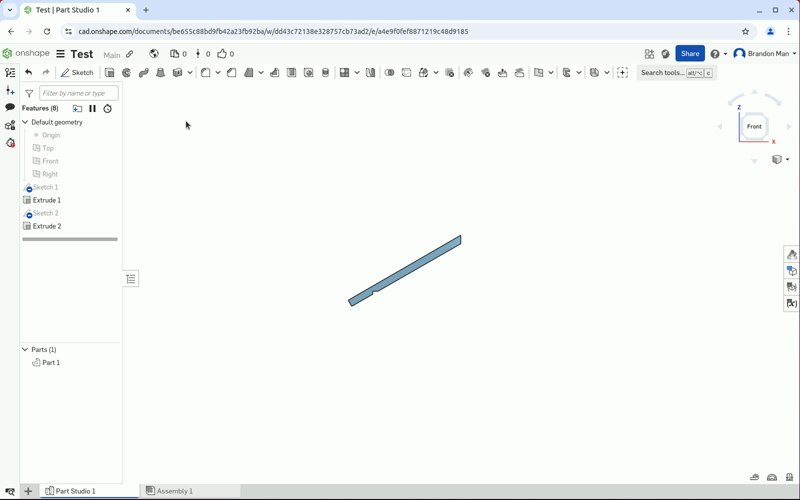
key(shift+h)
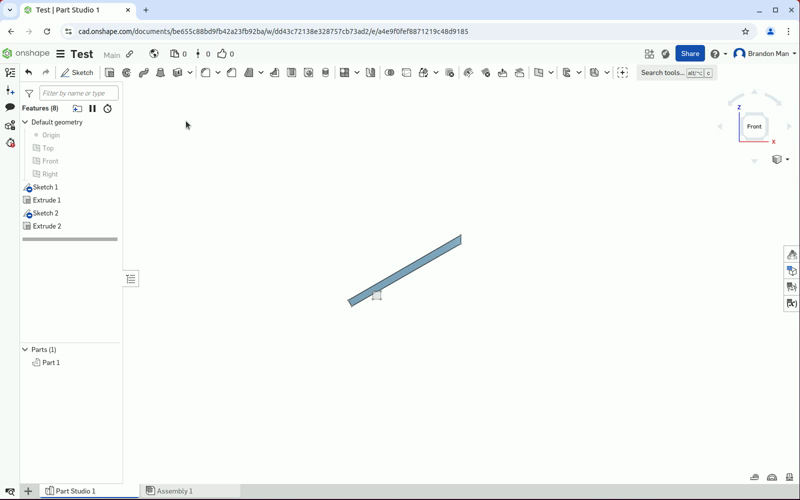
key(shift+7)
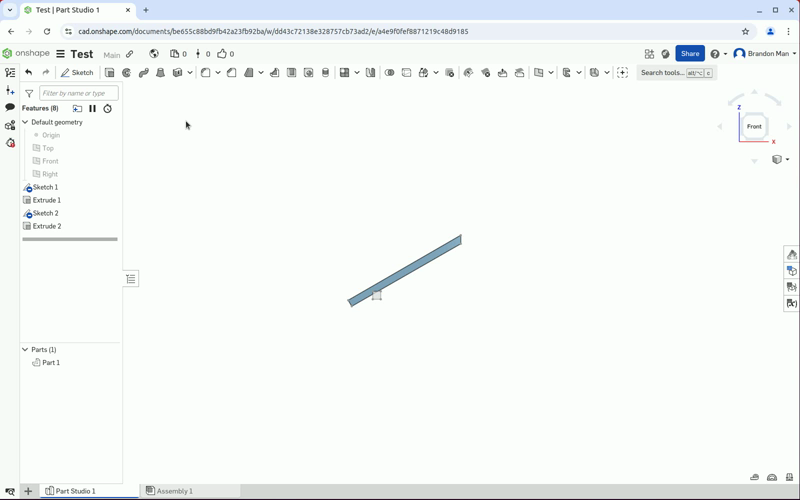
key(left, 2)
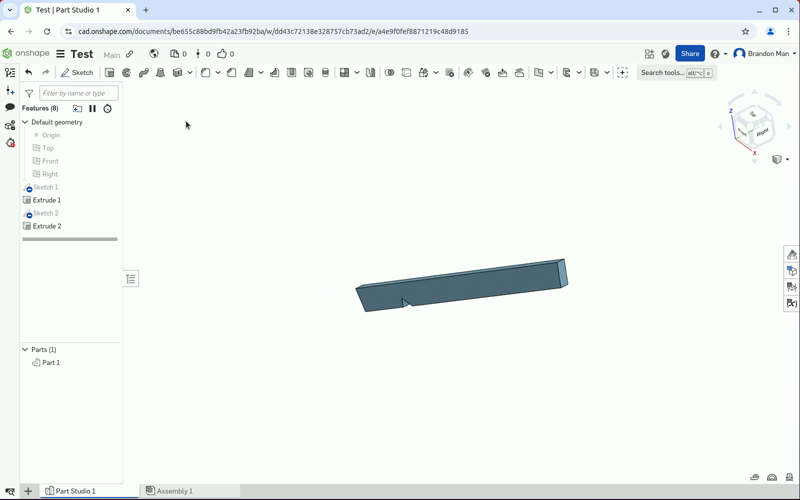
key(down, 2)
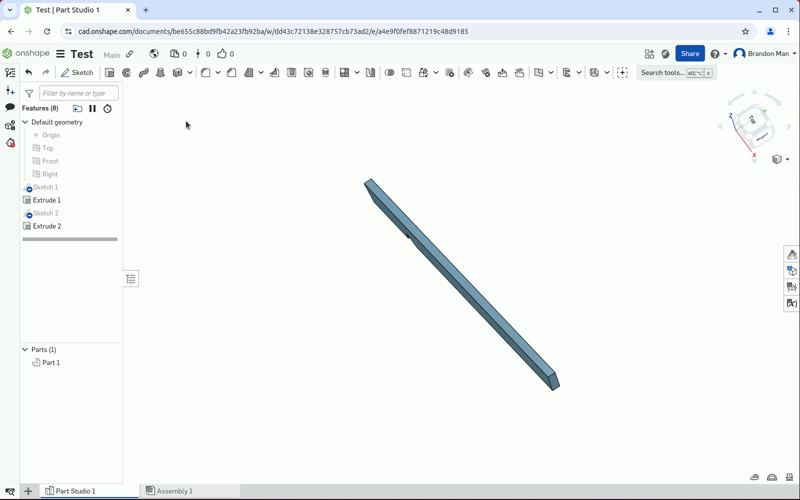
key(up, 2)
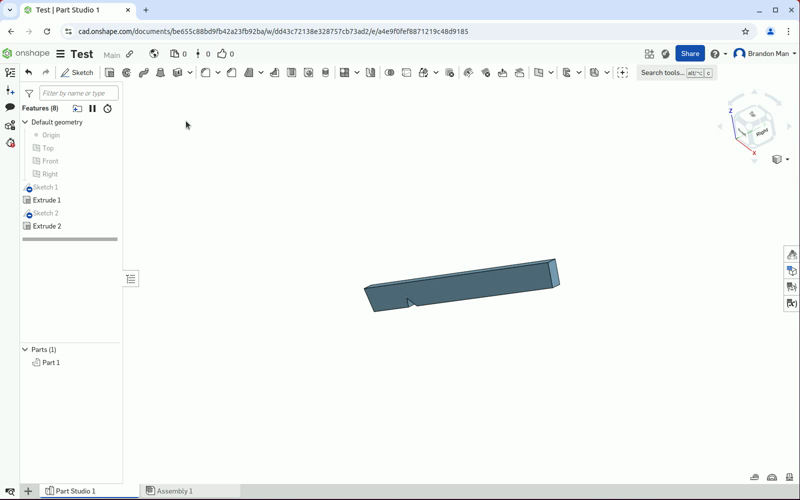
key(right, 2)
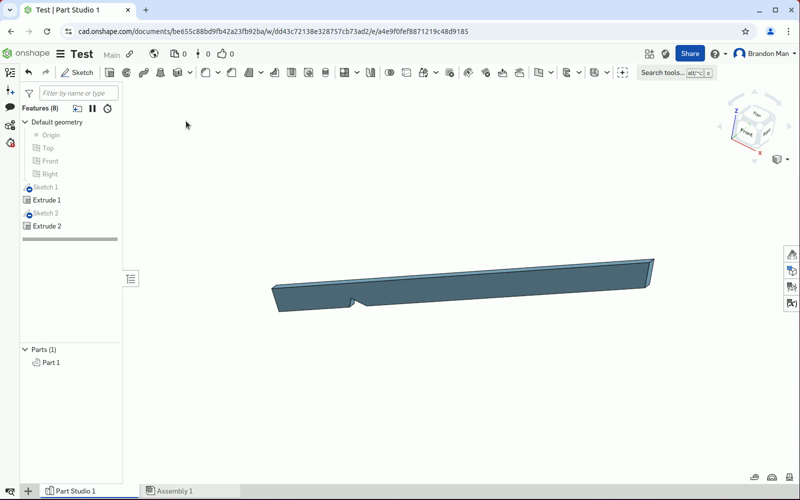
mouse_move(73, 189)
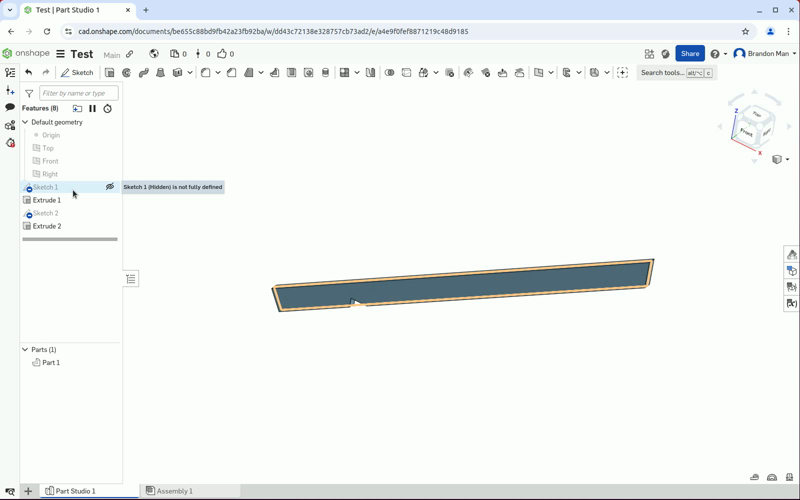
click(73, 189)